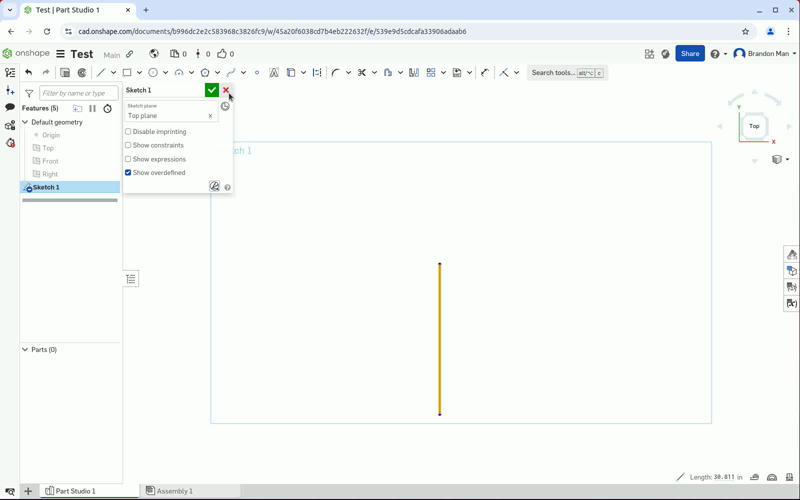
key(shift+h)
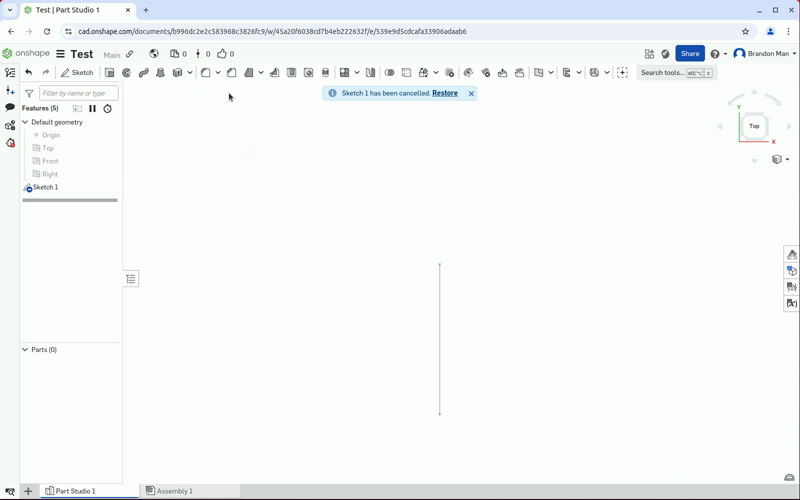
key(shift+s)
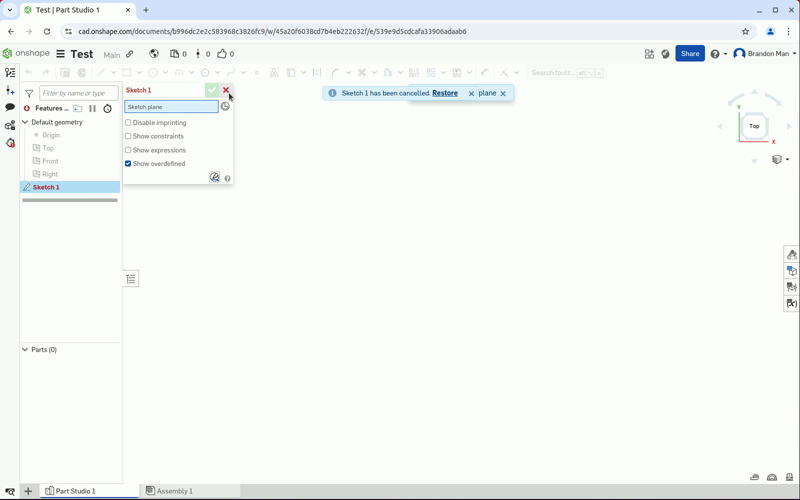
mouse_move(73, 150)
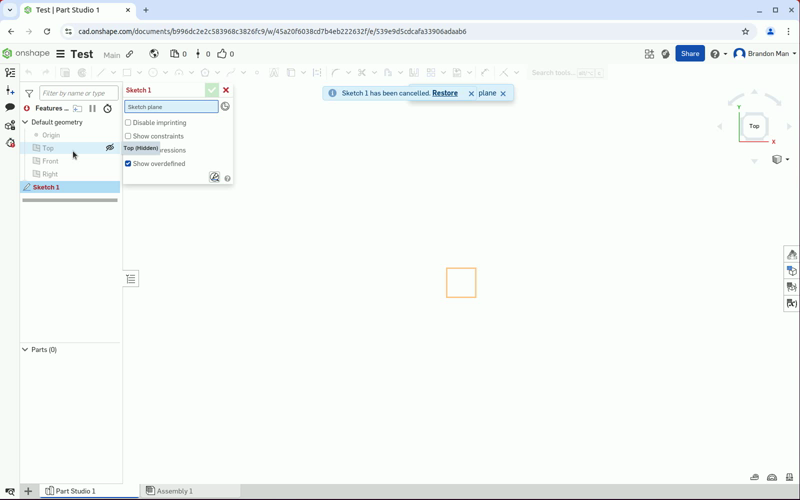
click(73, 150)
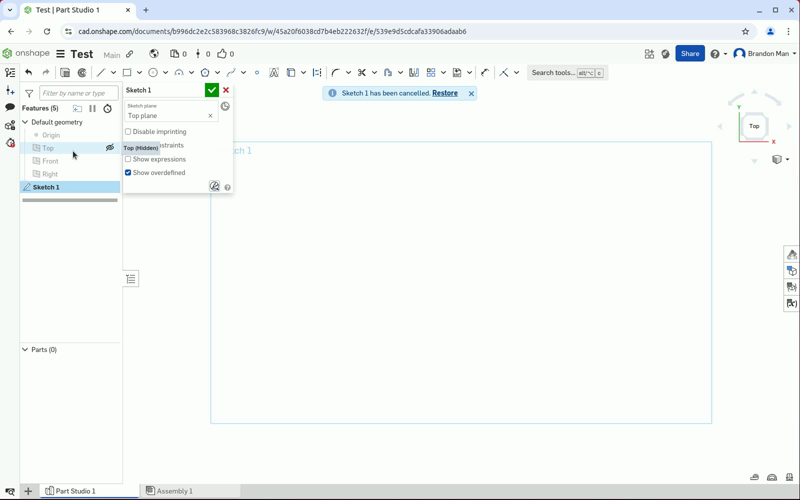
mouse_move(73, 352)
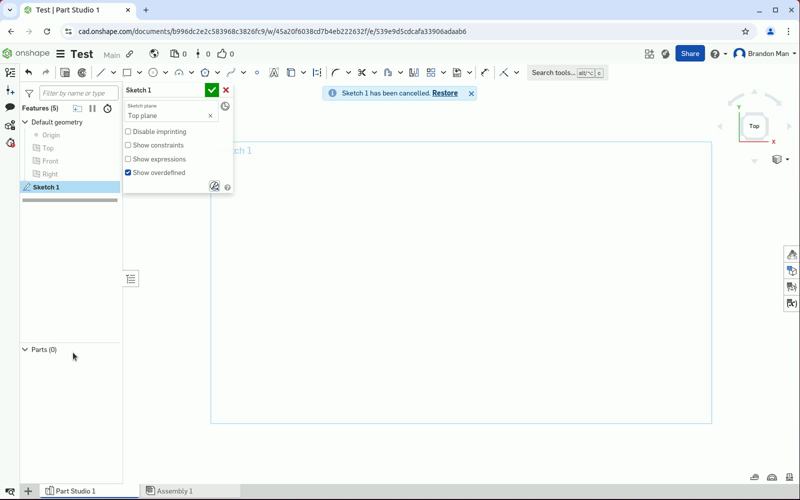
key(y)
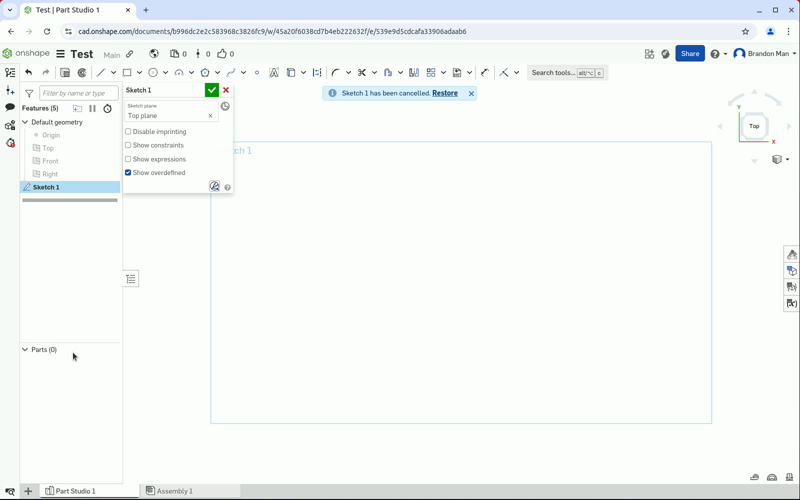
key(l)
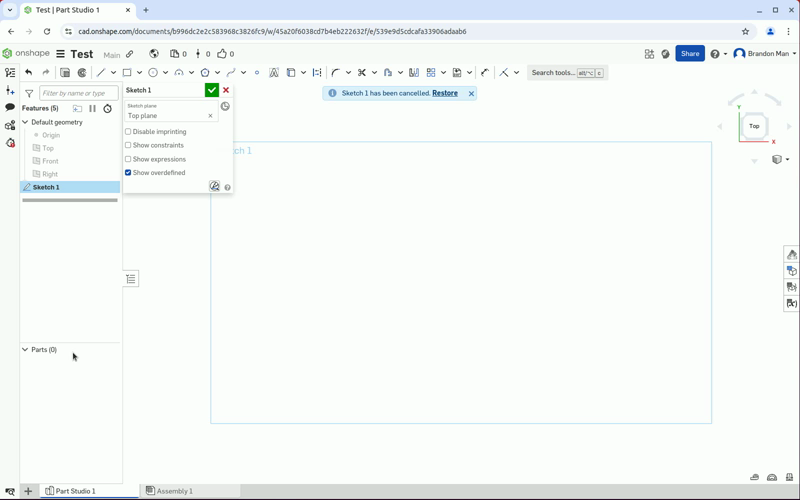
key_down(shift)
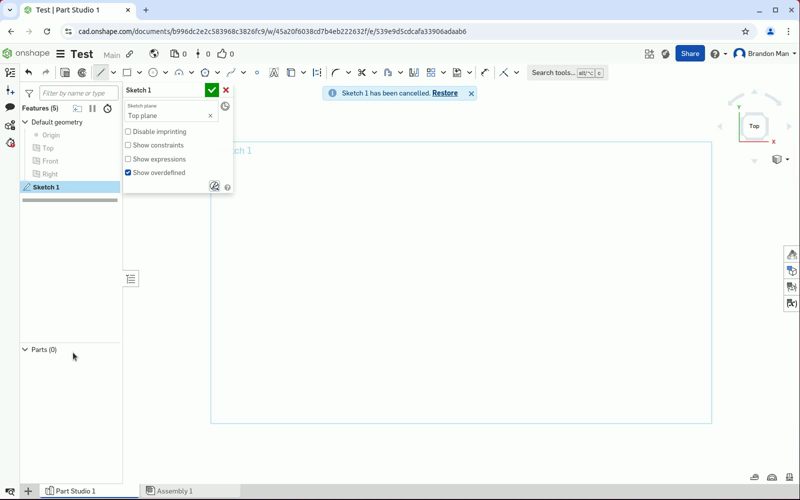
mouse_move(460, 282)
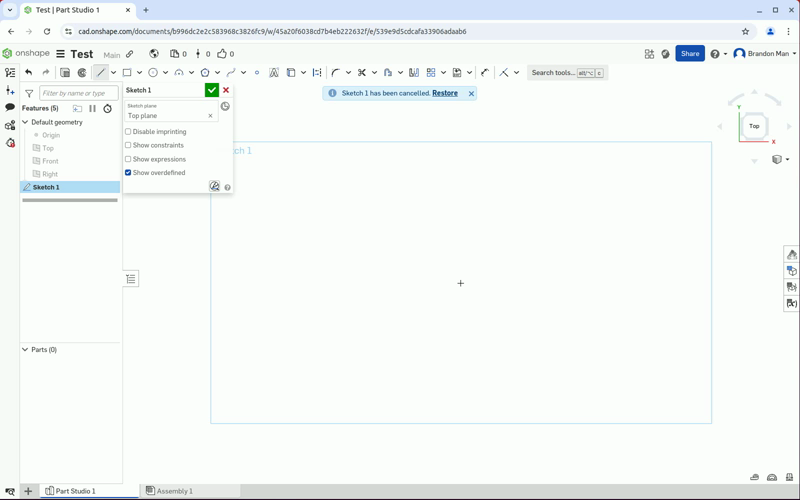
click(460, 282)
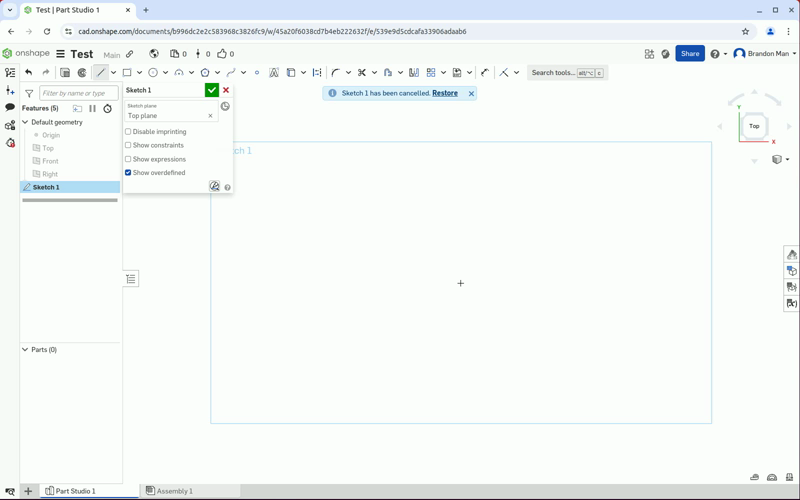
key_up(shift)
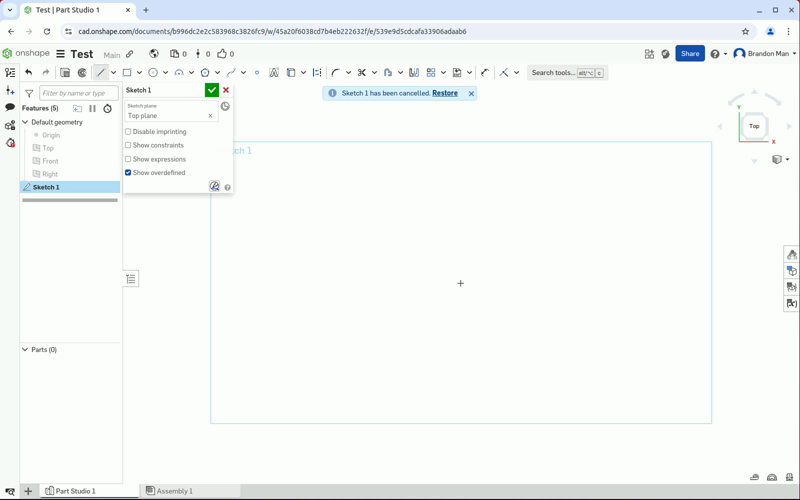
key_down(shift)
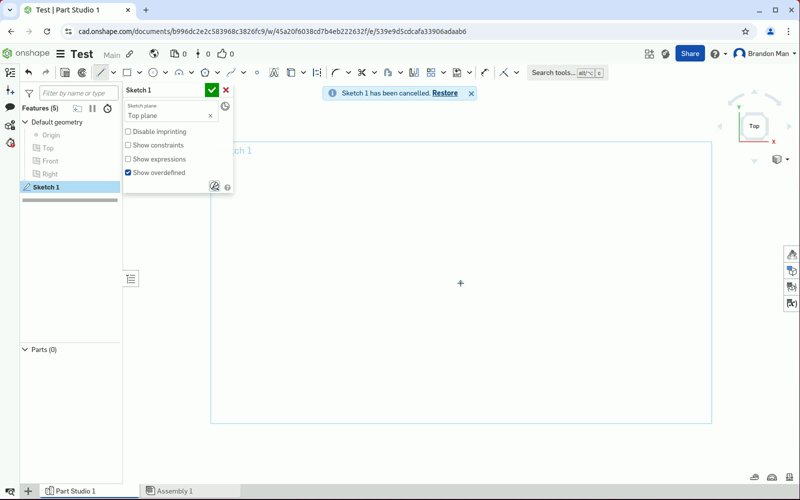
mouse_move(573, 282)
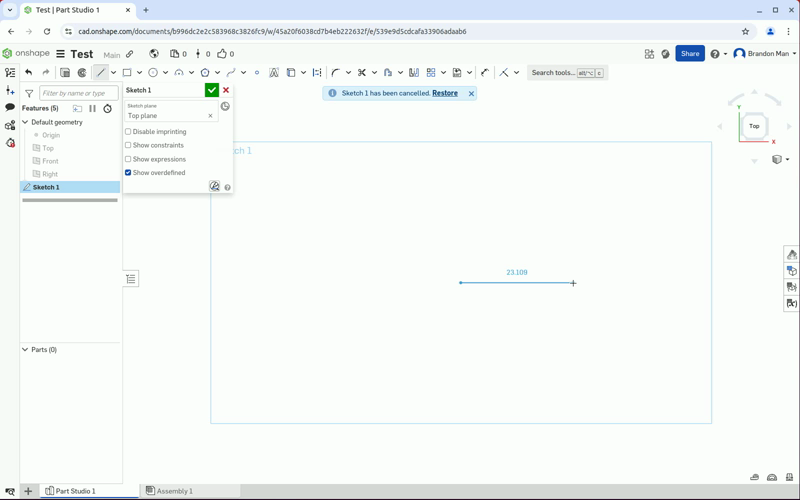
click(573, 282)
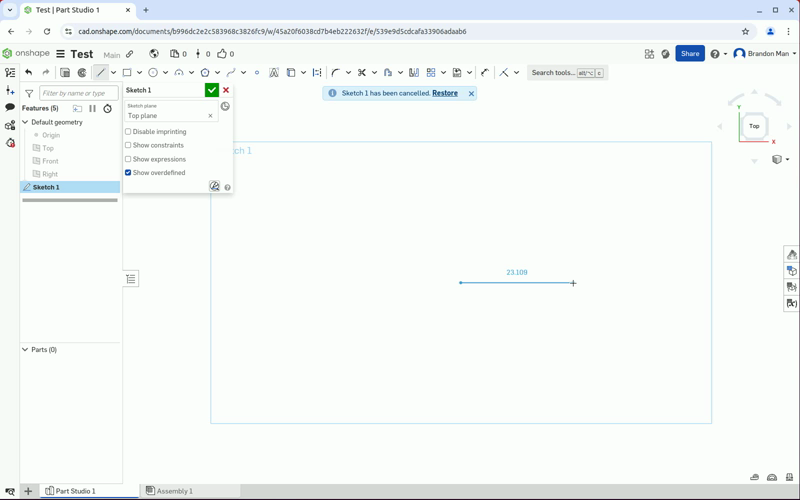
key_up(shift)
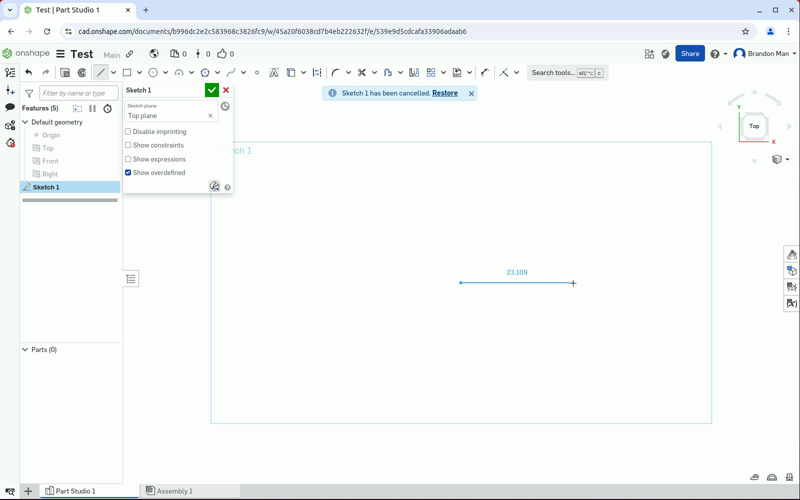
key_down(shift)
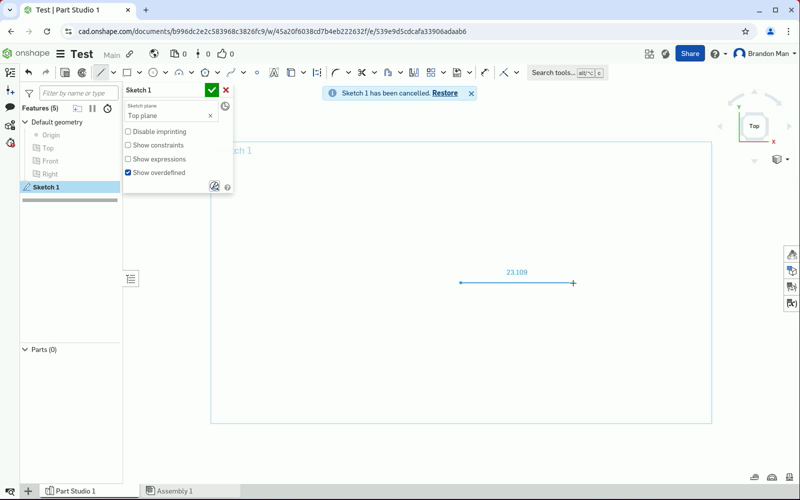
mouse_move(589, 282)
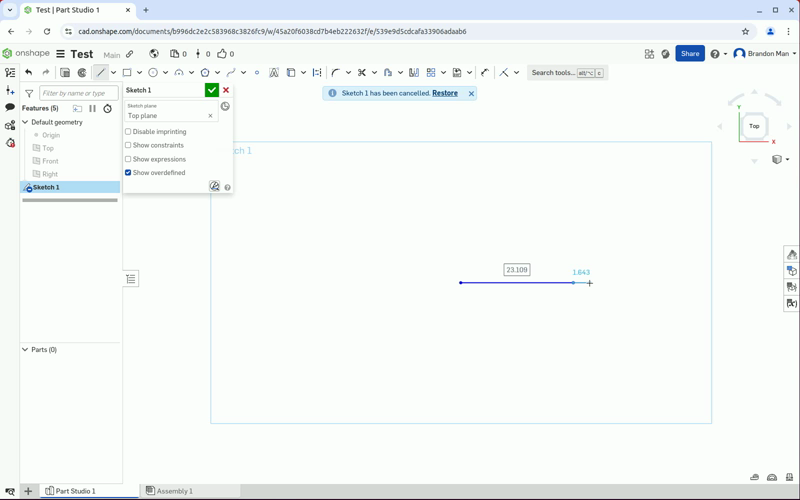
mouse_move(573, 226)
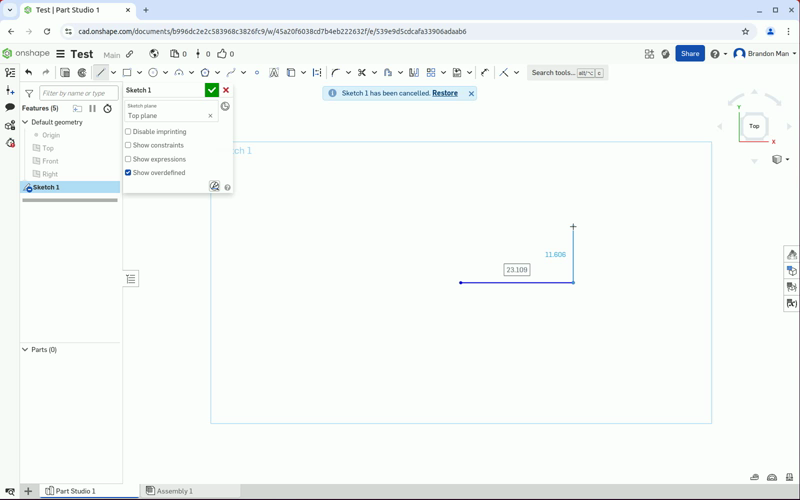
click(573, 226)
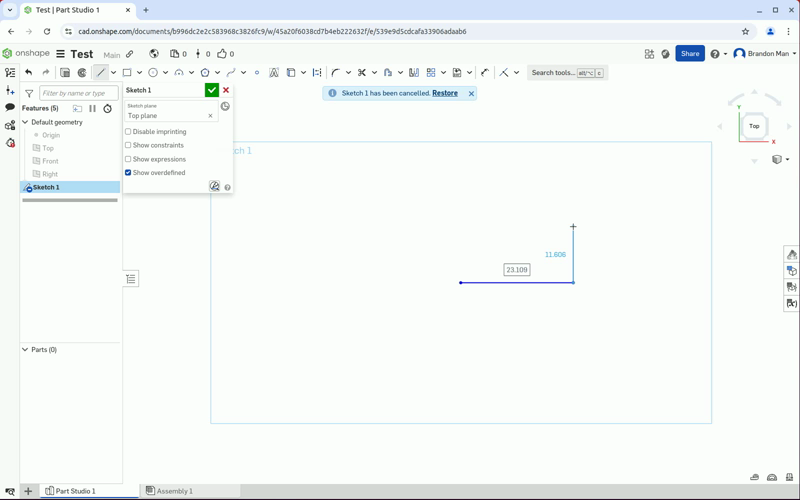
key_up(shift)
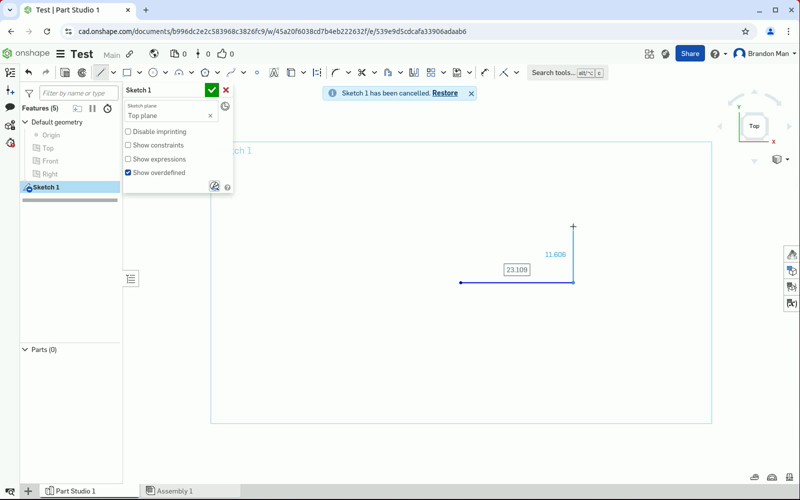
key_down(shift)
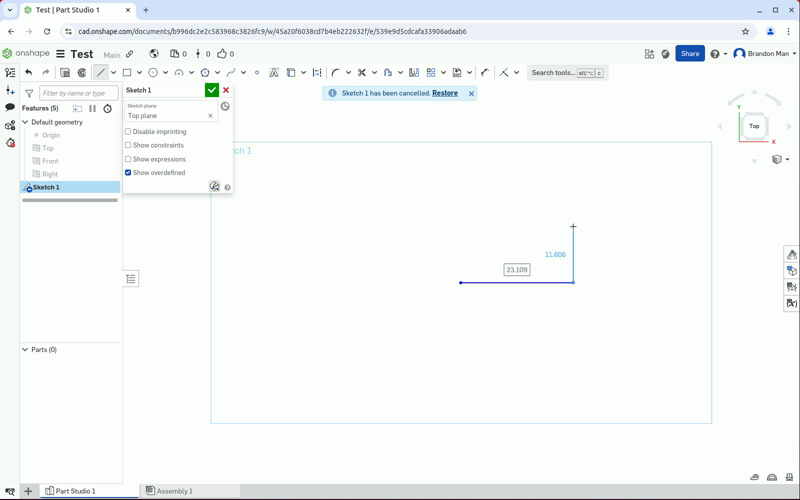
mouse_move(460, 226)
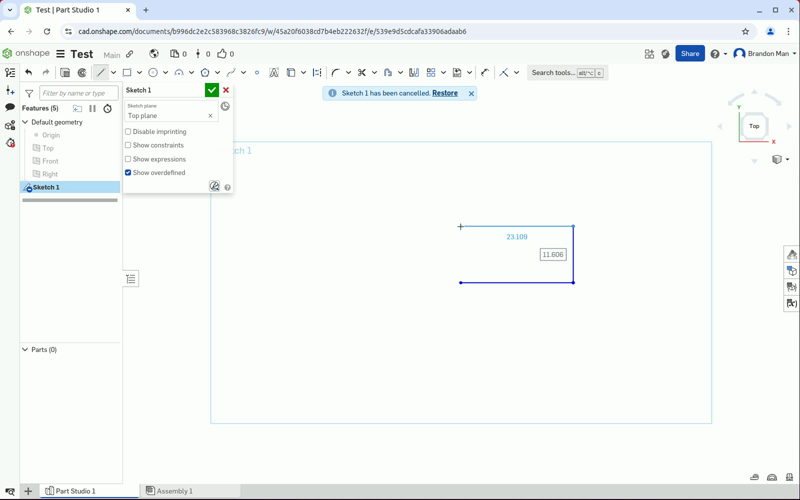
click(460, 226)
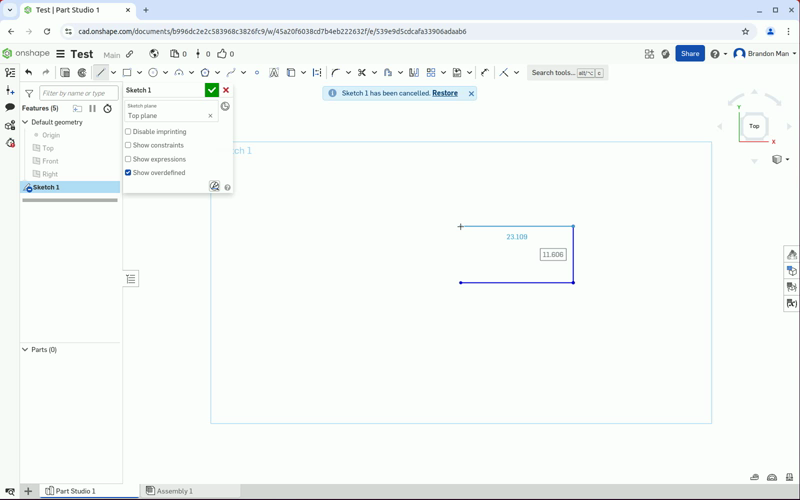
key_up(shift)
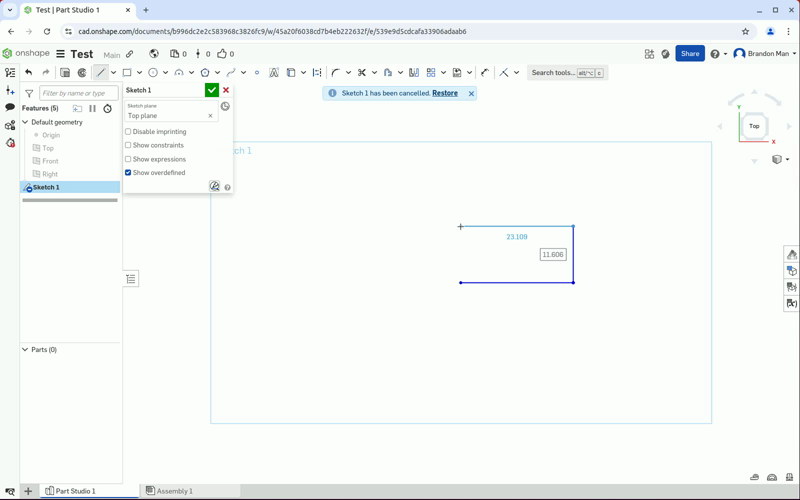
mouse_move(490, 226)
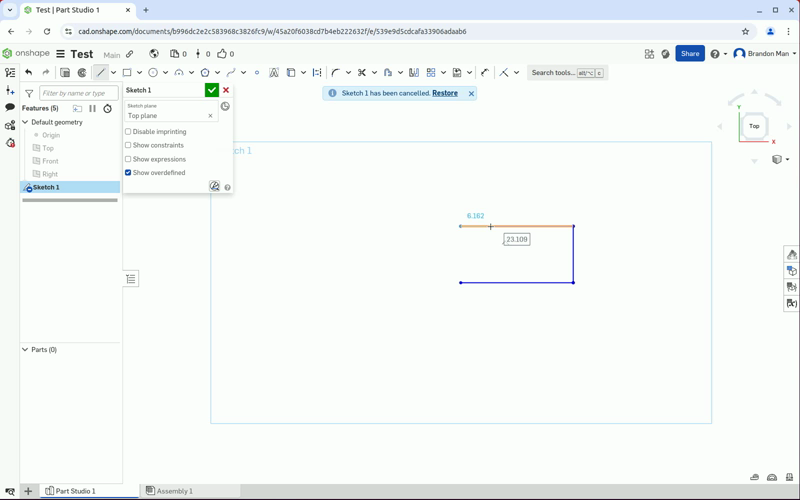
key_down(shift)
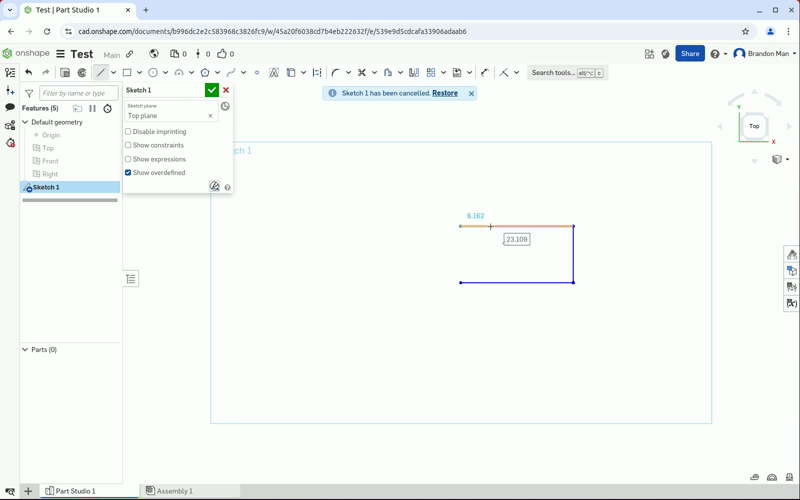
mouse_move(460, 282)
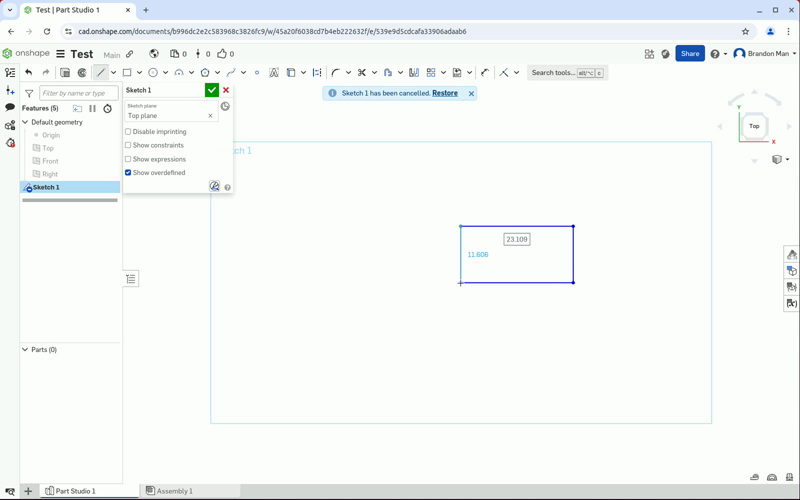
key_up(shift)
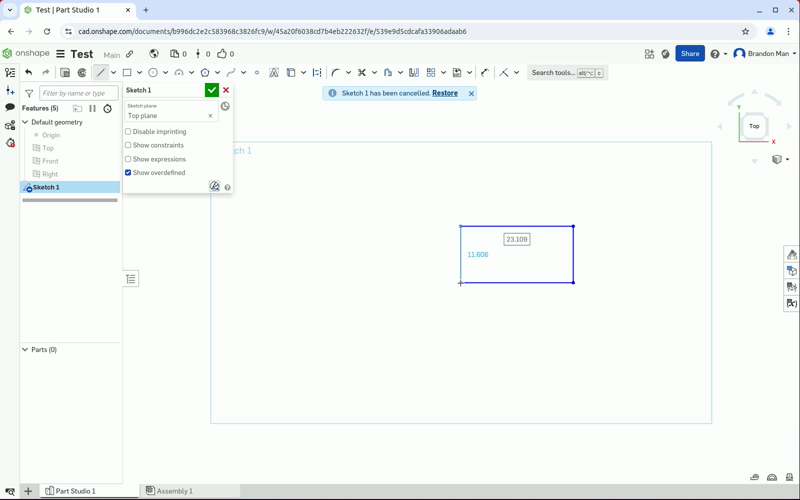
click(460, 282)
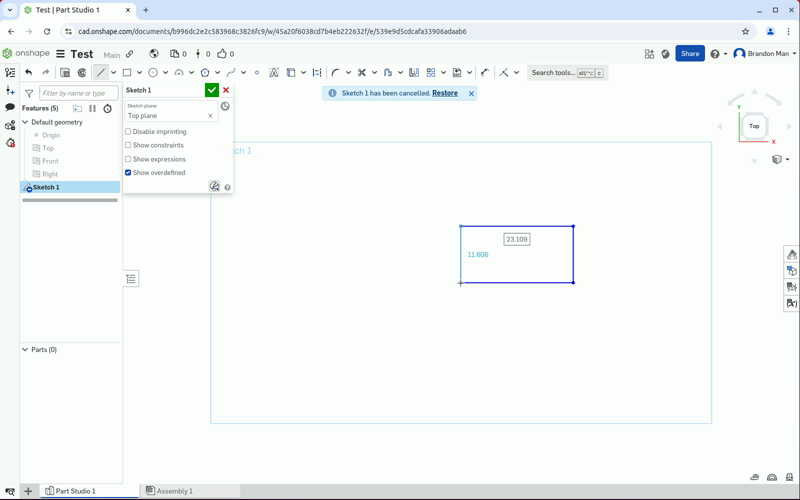
key(esc)
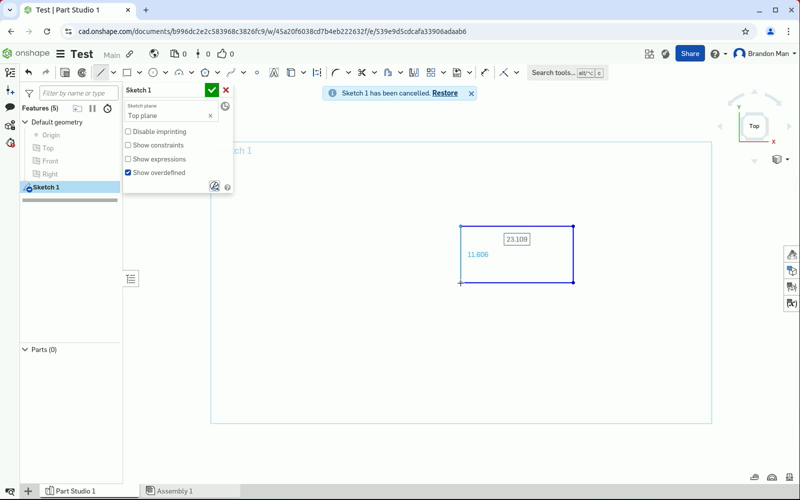
mouse_move(507, 277)
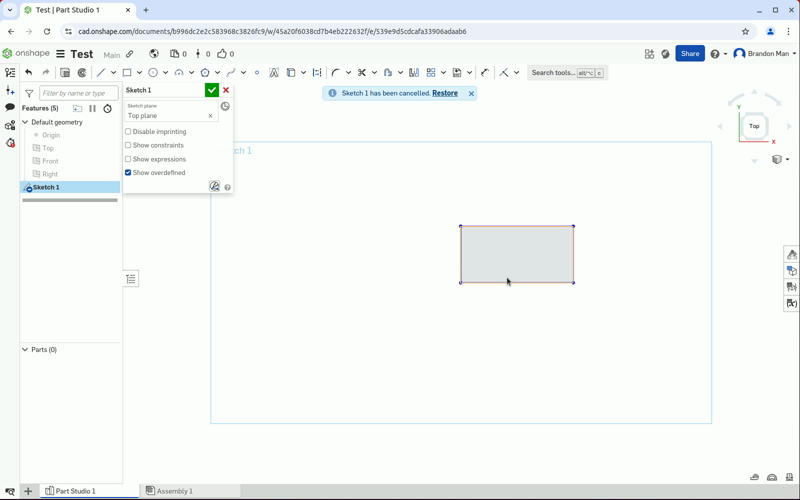
click(507, 277)
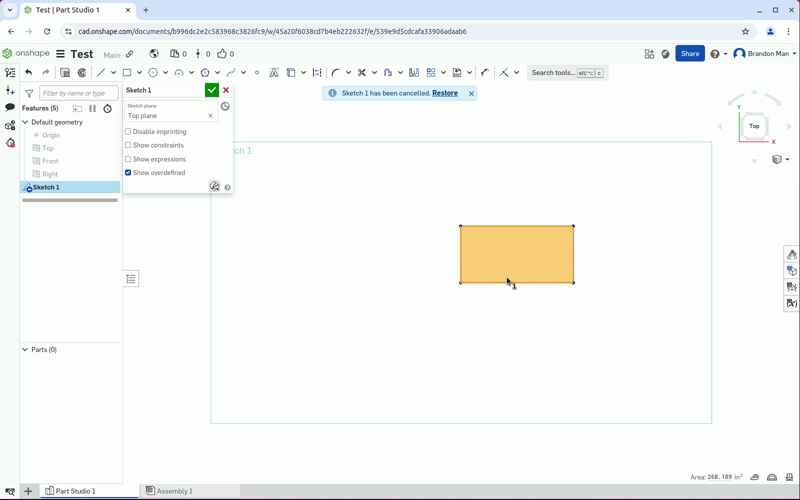
mouse_move(73, 352)
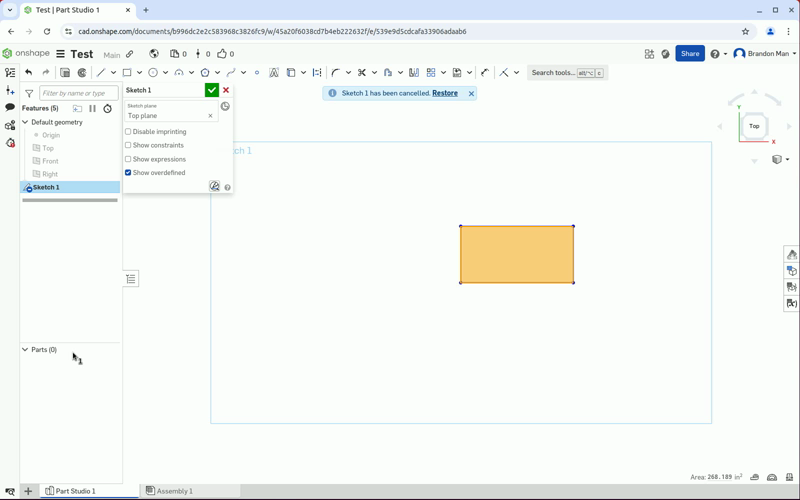
key(shift+y)
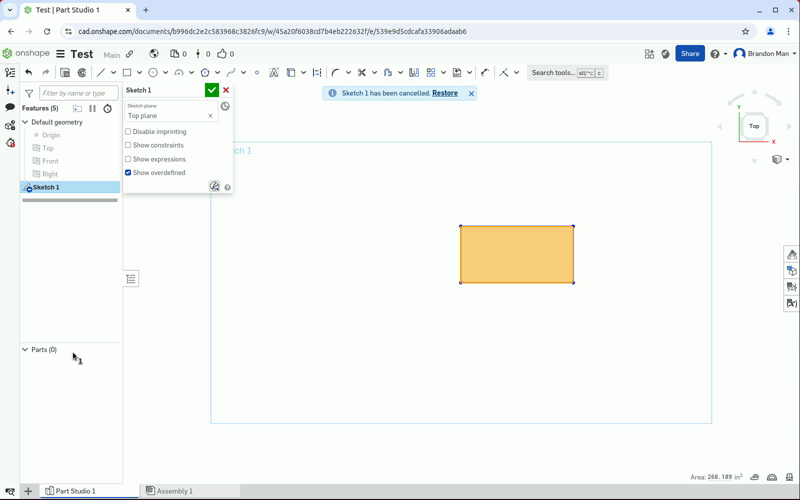
key(shift+e)
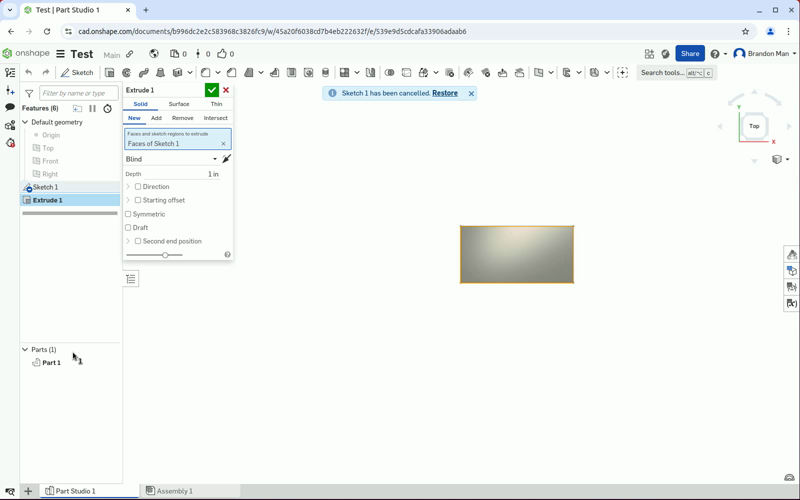
mouse_move(143, 106)
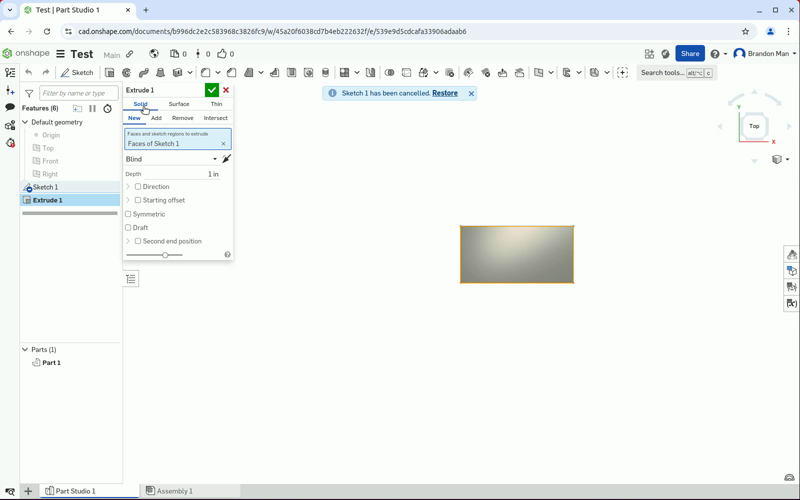
click(143, 106)
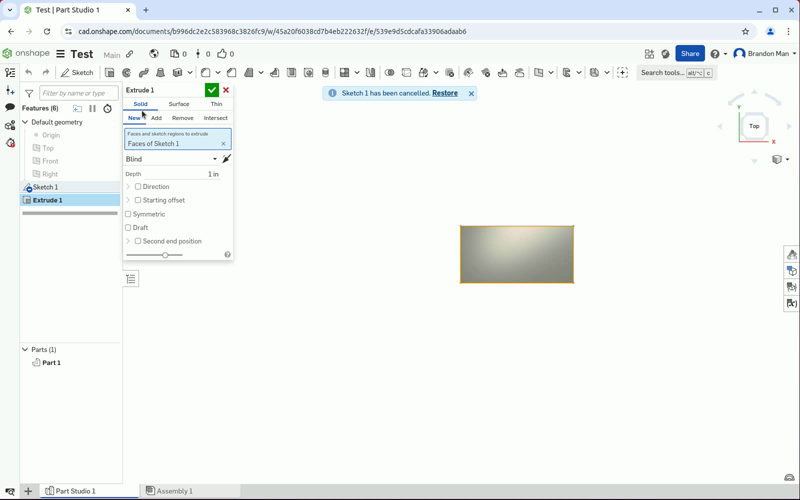
mouse_move(137, 120)
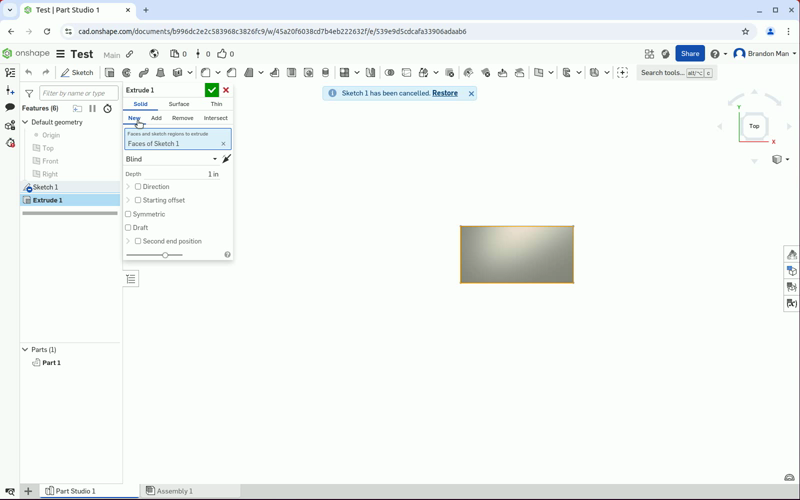
click(137, 120)
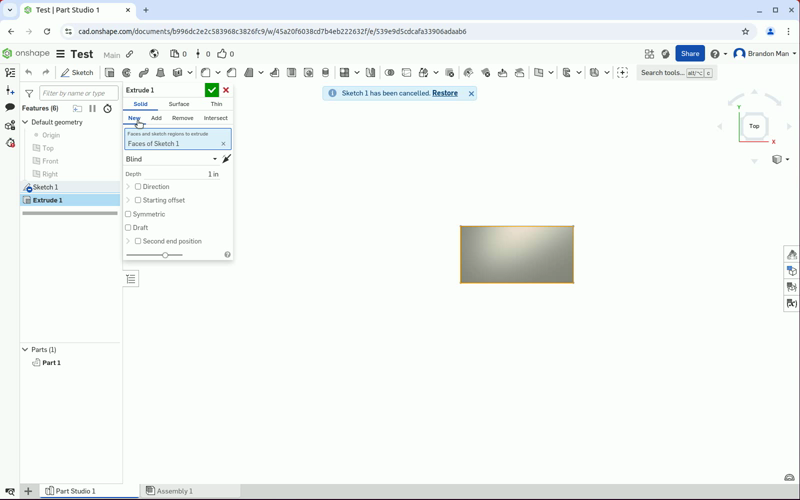
key(tab, 4)
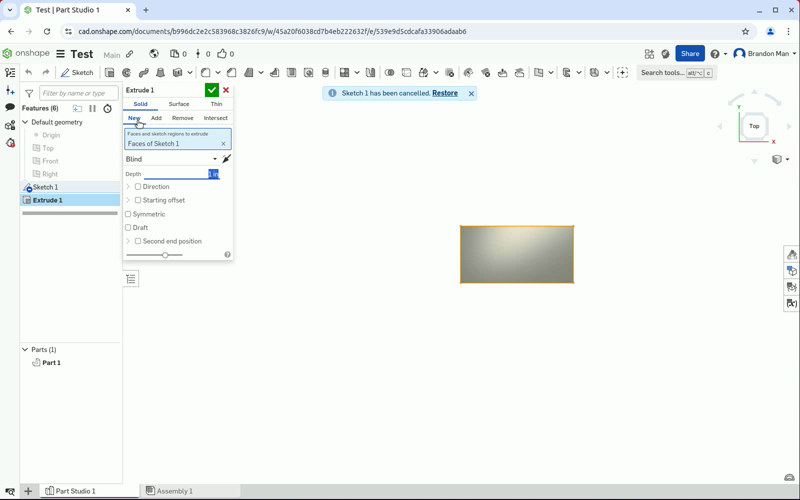
text(4.574)
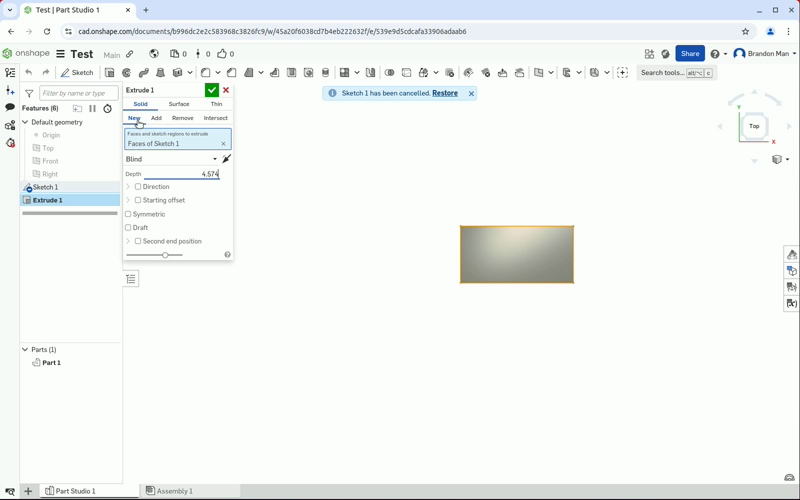
key(enter)
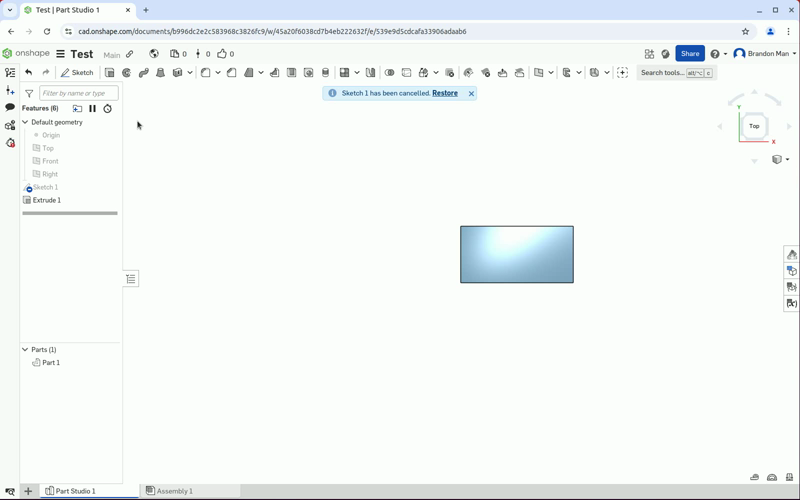
key(shift+h)
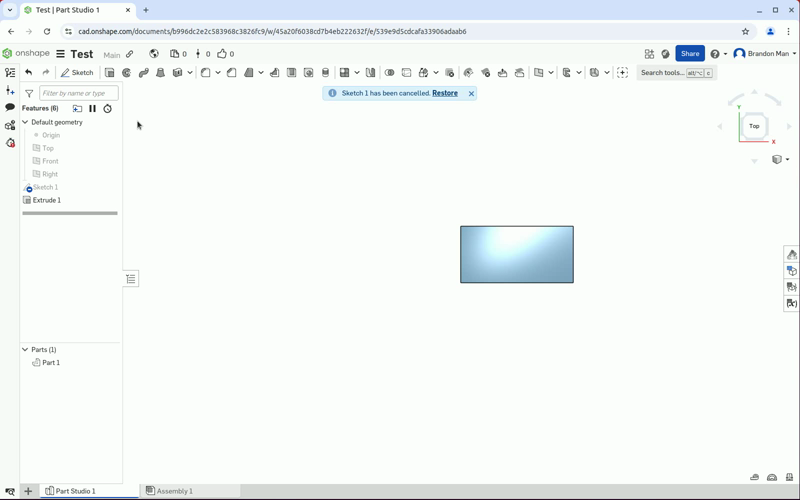
key(shift+h)
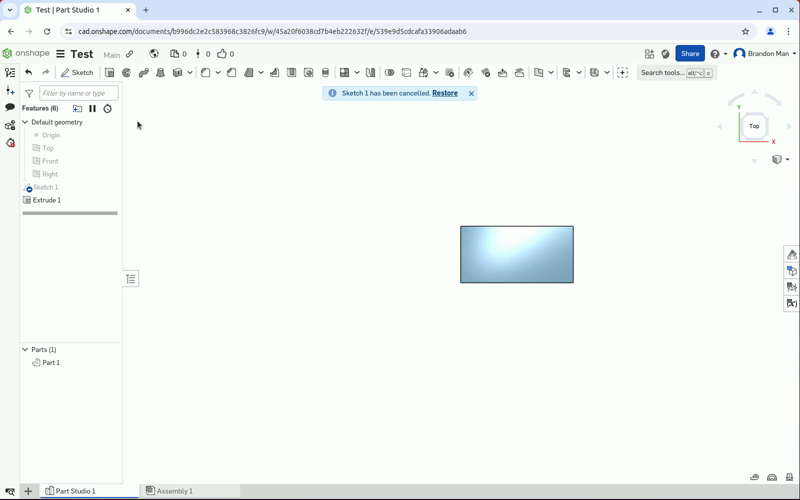
mouse_move(73, 189)
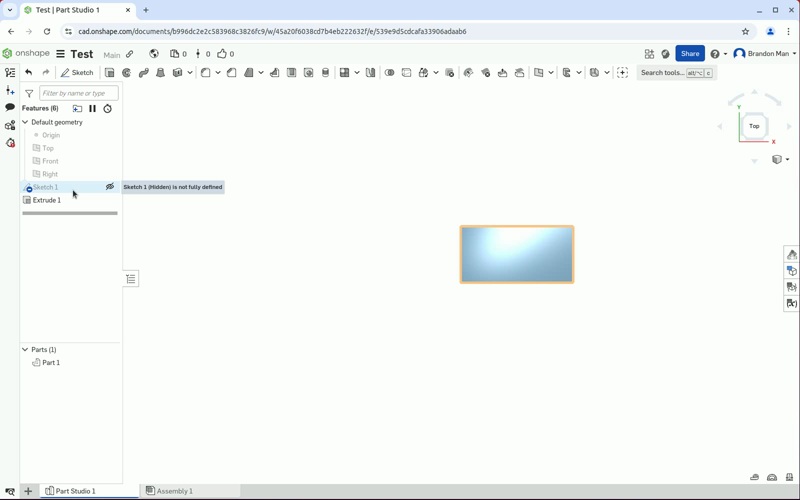
click(73, 189)
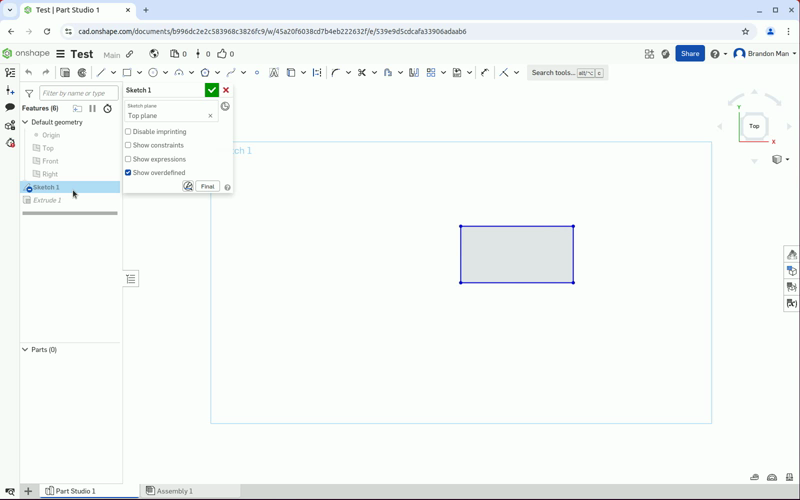
mouse_move(229, 92)
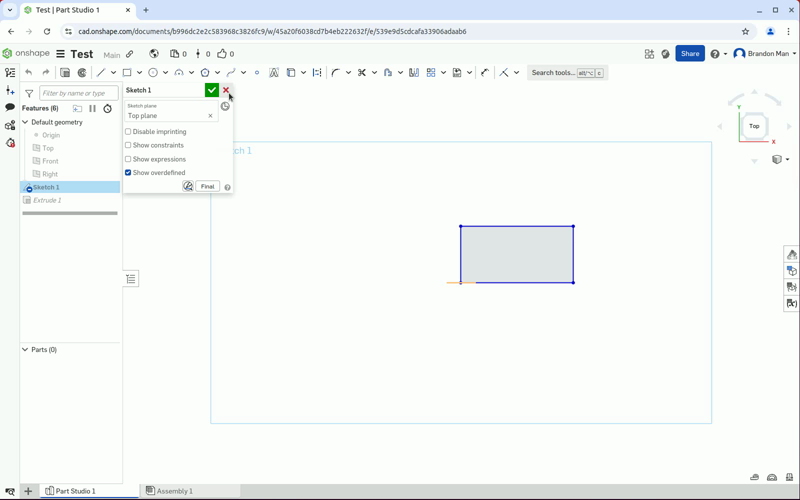
click(229, 92)
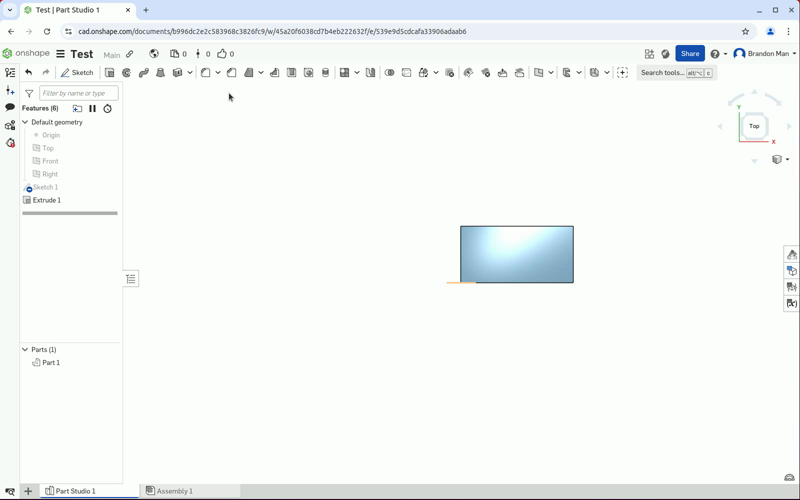
mouse_move(541, 75)
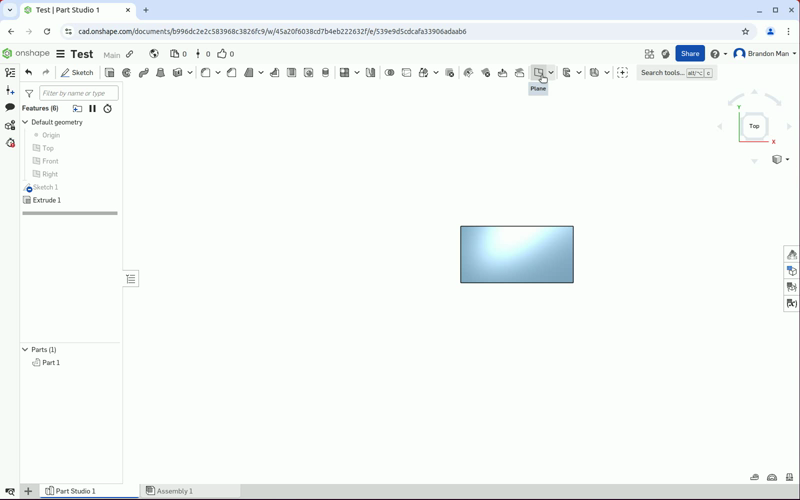
click(541, 75)
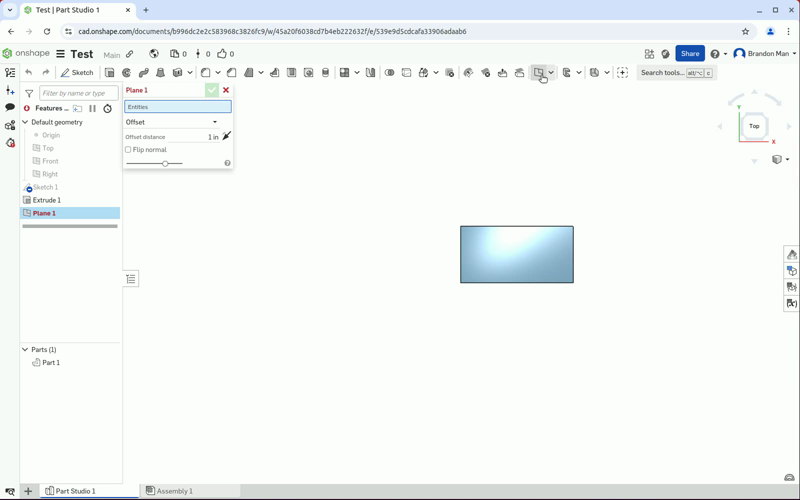
mouse_move(73, 150)
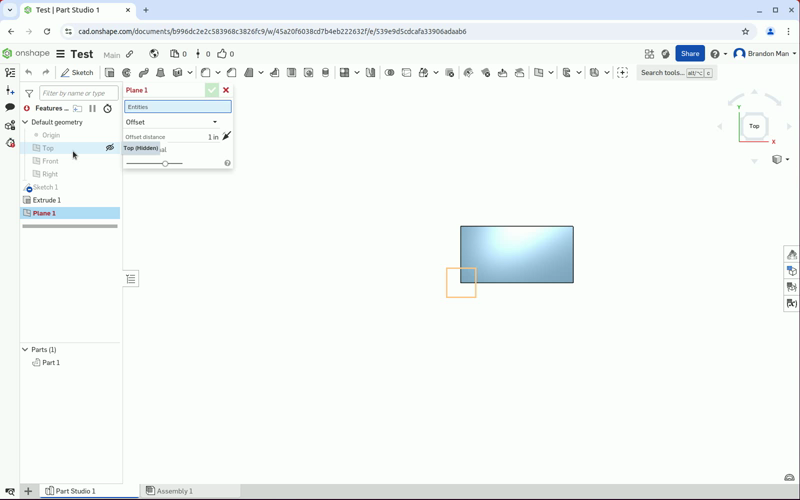
click(73, 150)
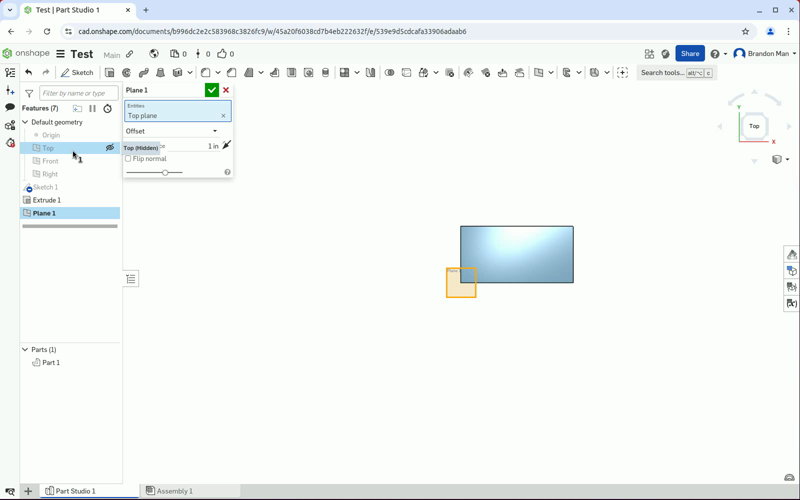
key(tab, 2)
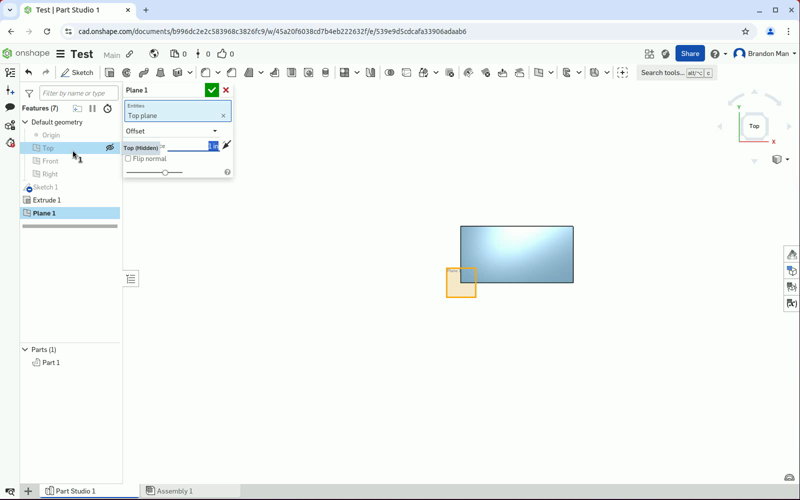
text(4.56)
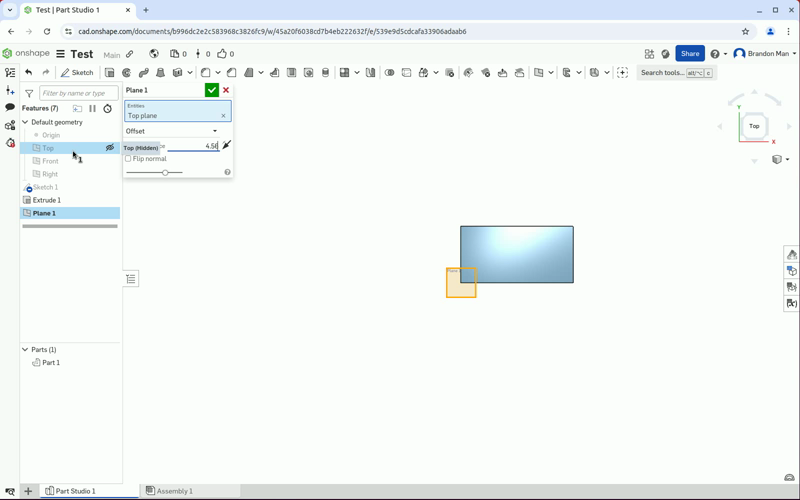
key(enter, 2)
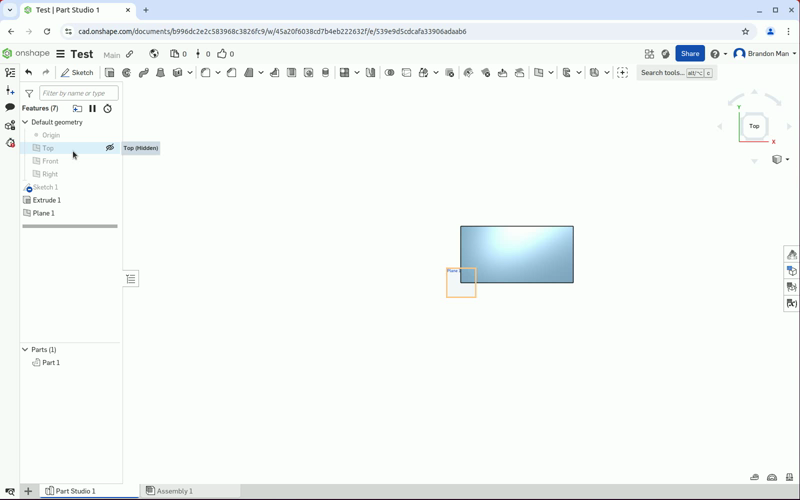
key(shift+s)
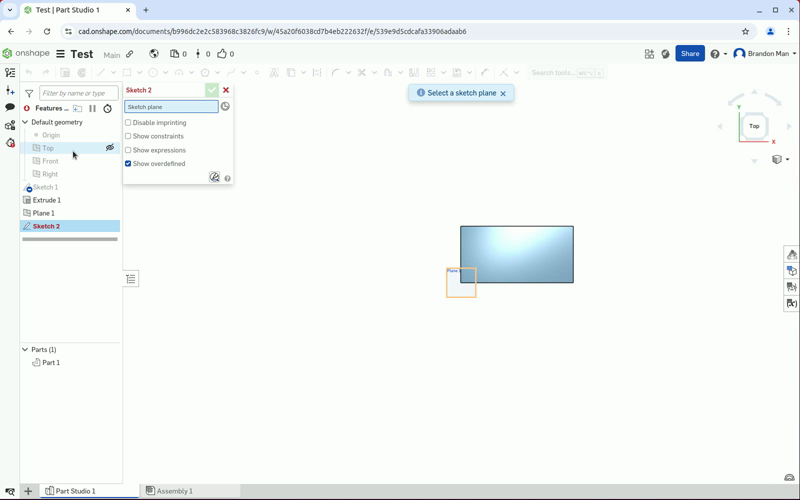
mouse_move(73, 215)
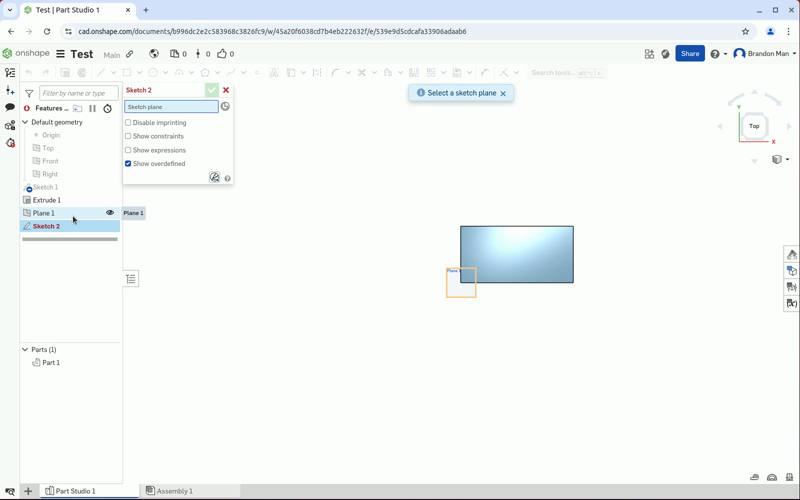
click(73, 215)
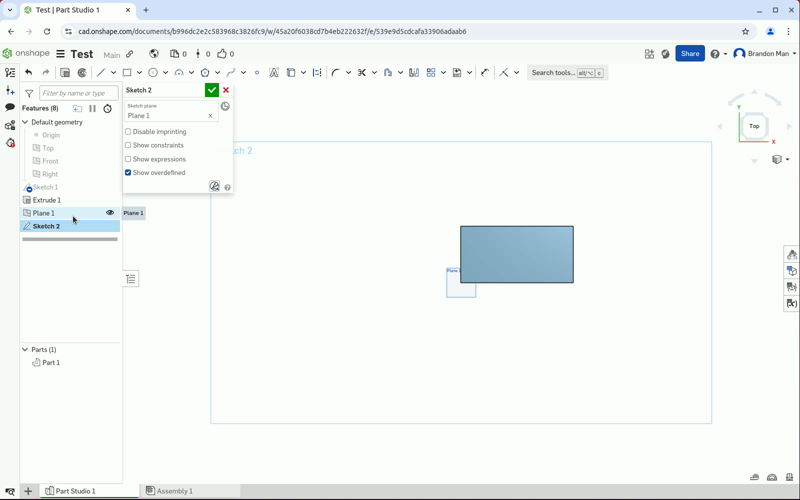
mouse_move(73, 352)
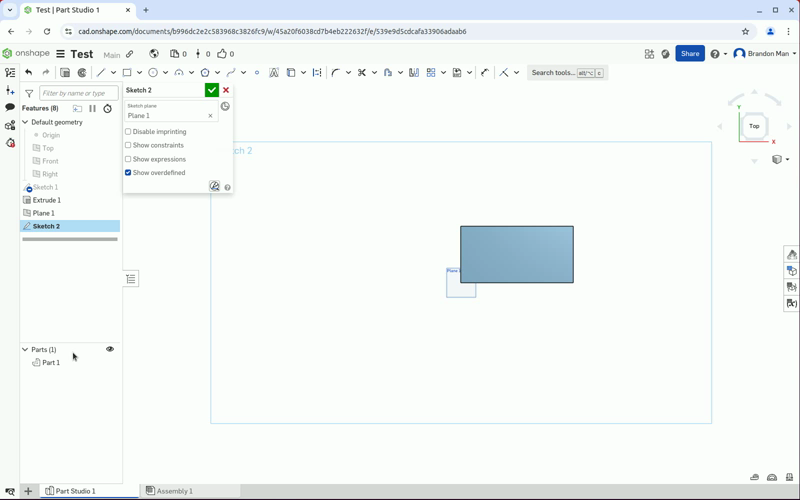
key(y)
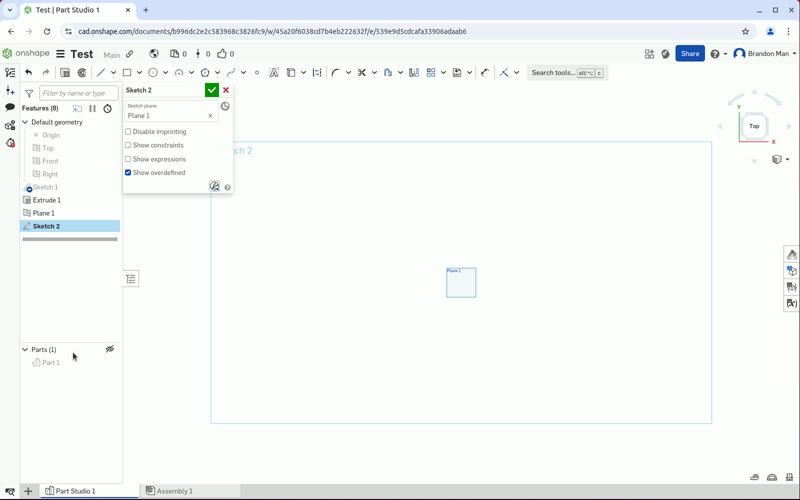
key(l)
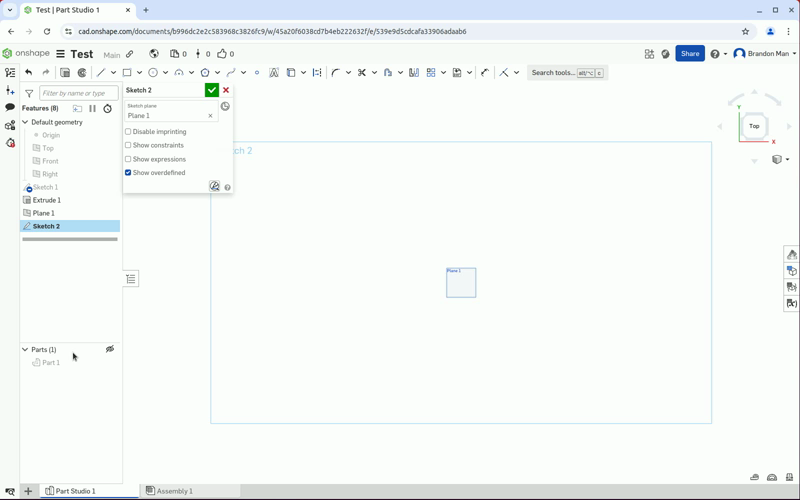
key_down(shift)
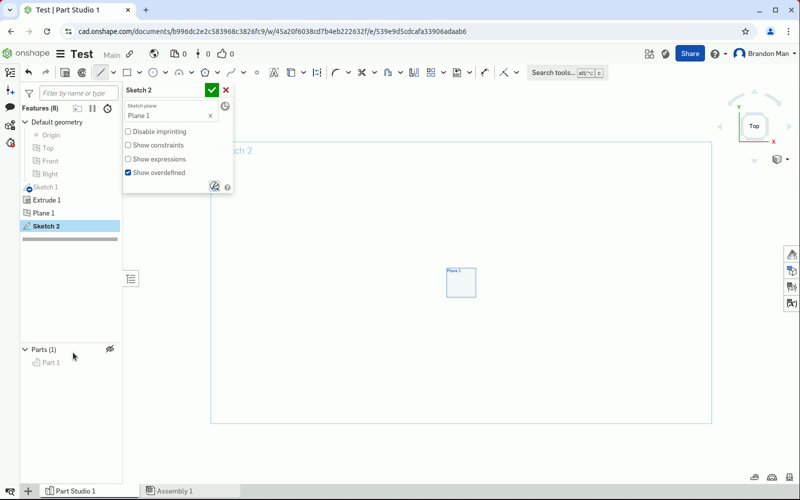
mouse_move(460, 254)
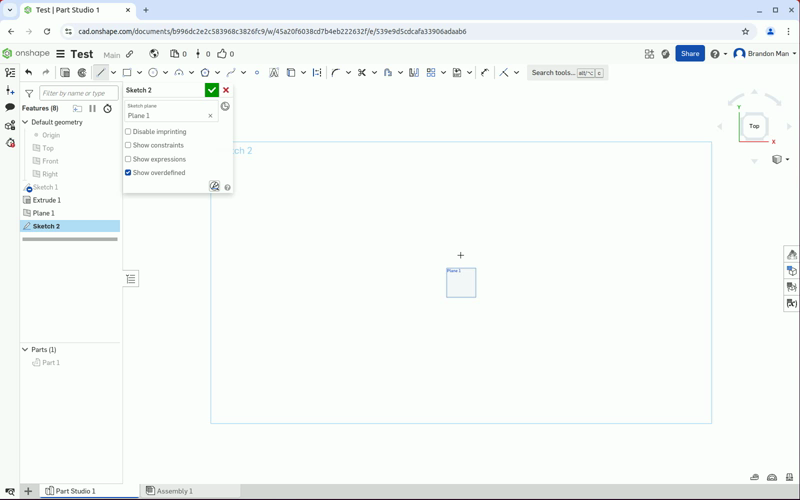
click(460, 254)
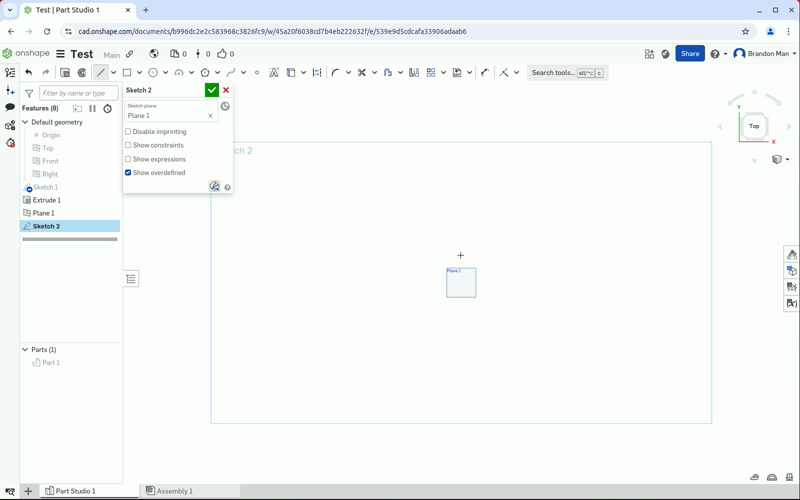
key_up(shift)
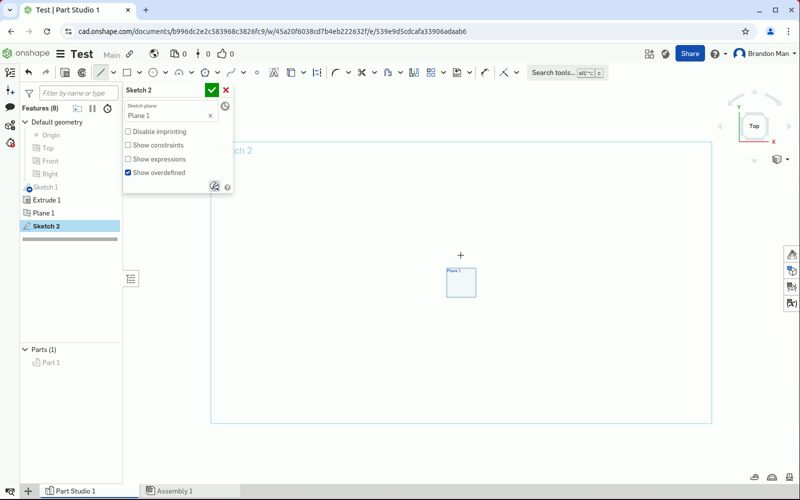
key_down(shift)
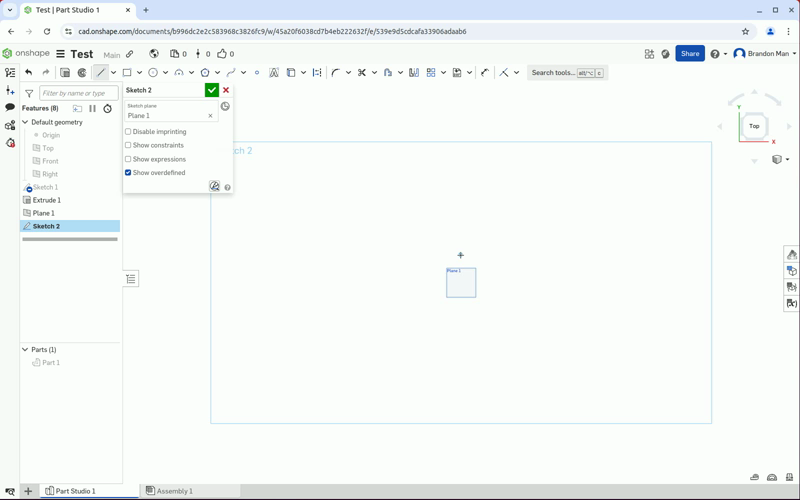
mouse_move(490, 254)
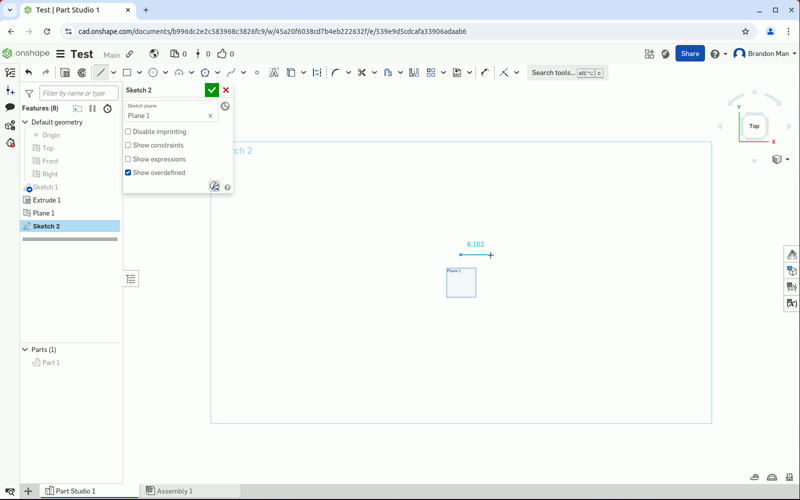
mouse_move(483, 254)
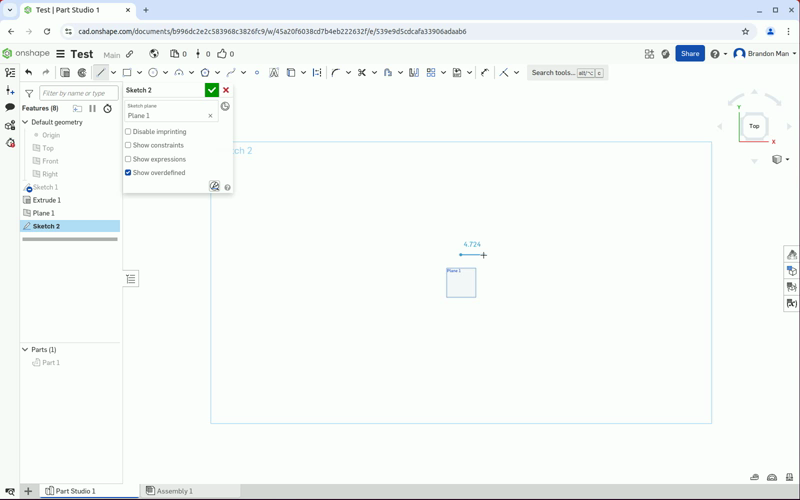
click(483, 254)
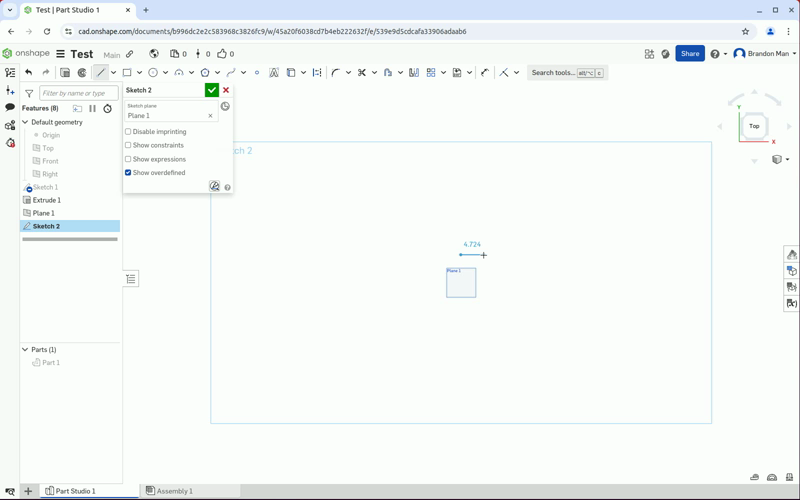
key_up(shift)
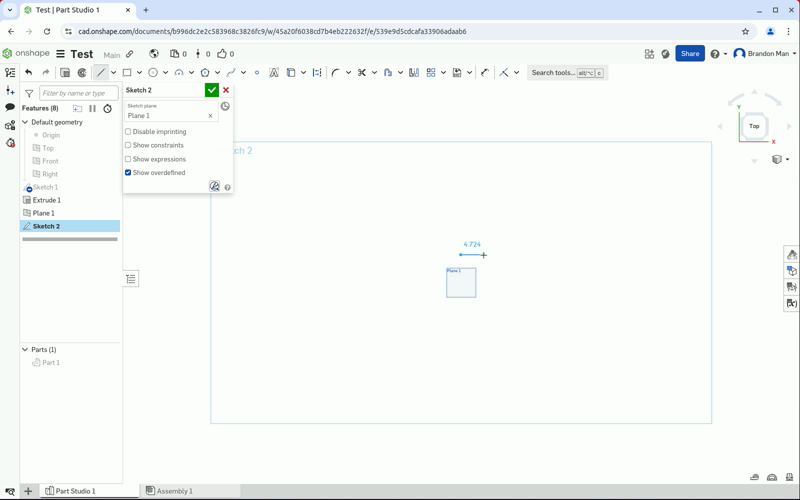
key_down(shift)
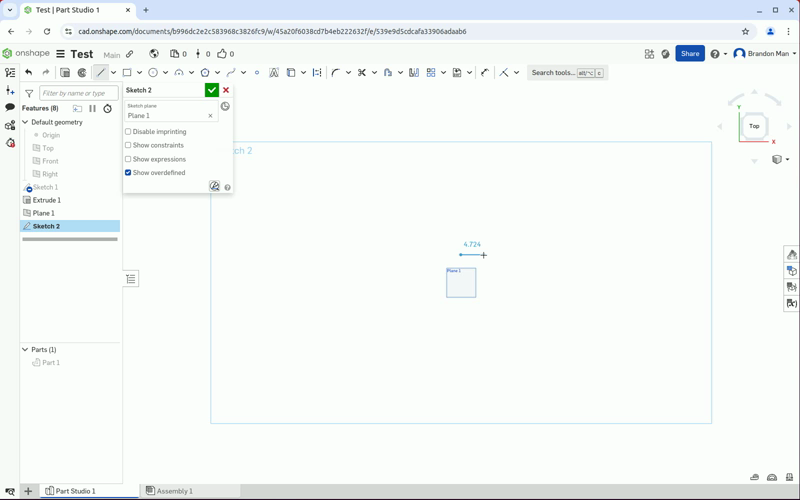
mouse_move(513, 254)
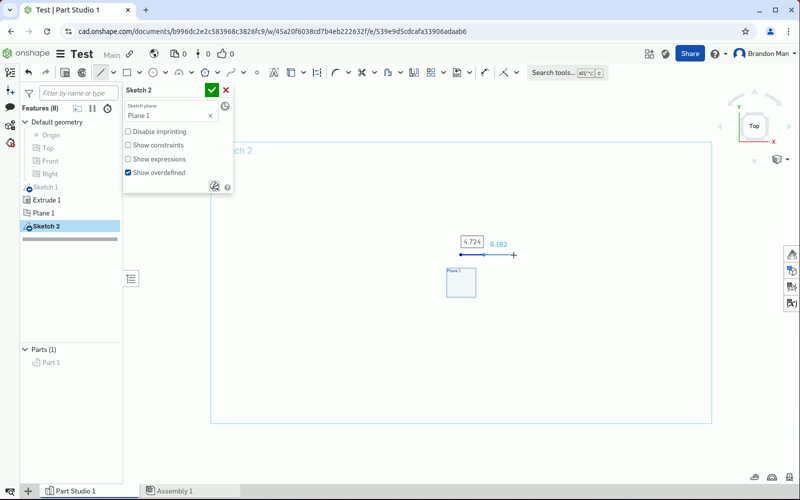
mouse_move(483, 225)
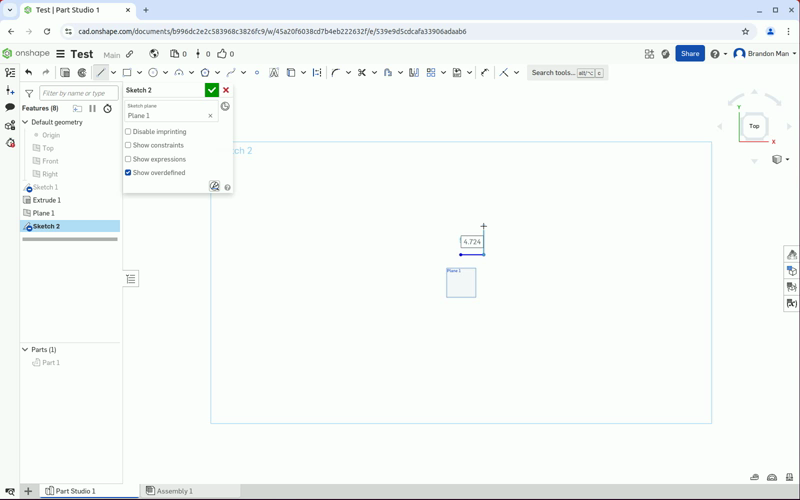
click(483, 225)
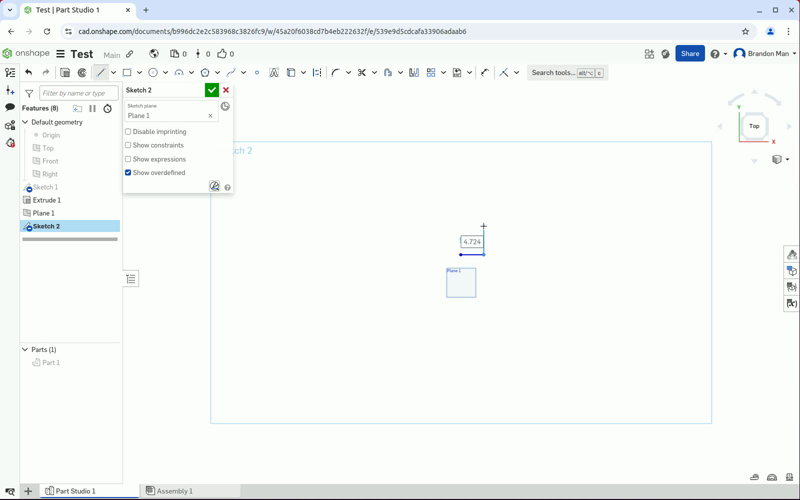
key_up(shift)
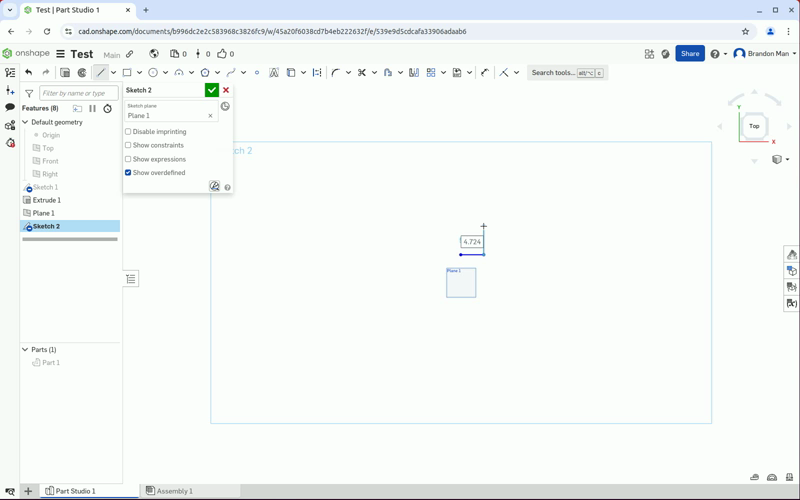
key_down(shift)
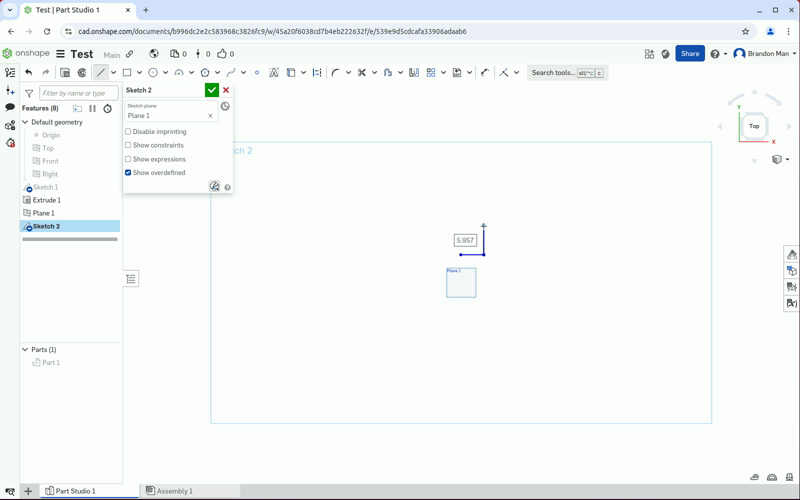
mouse_move(513, 225)
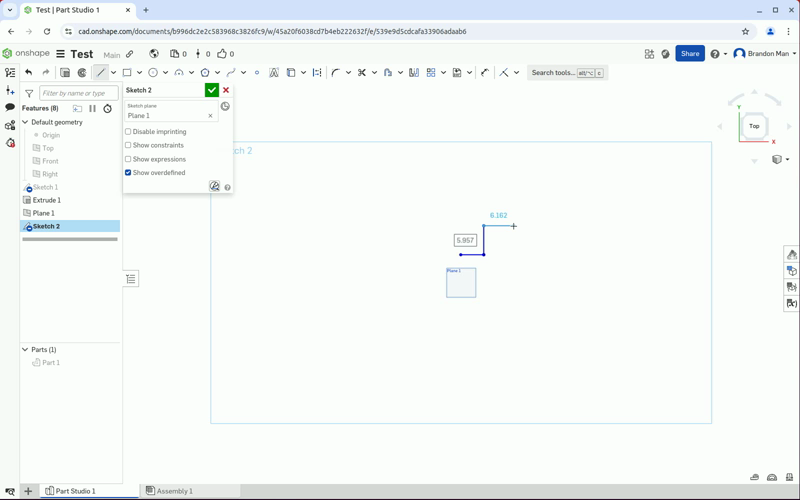
mouse_move(460, 225)
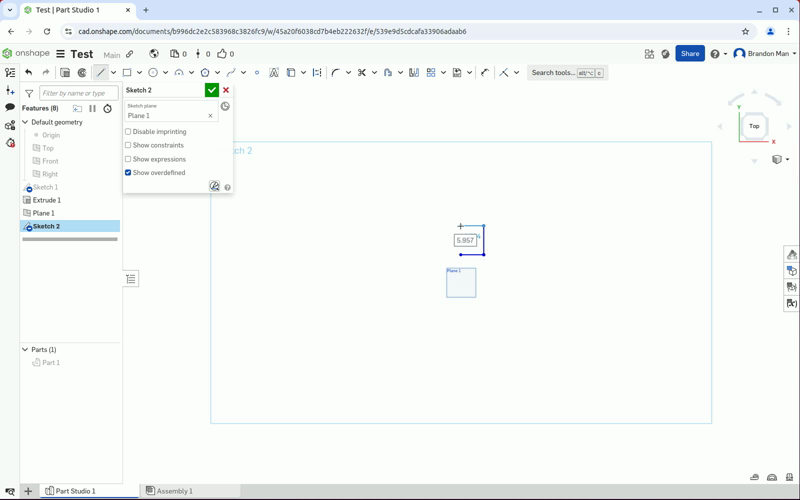
click(460, 225)
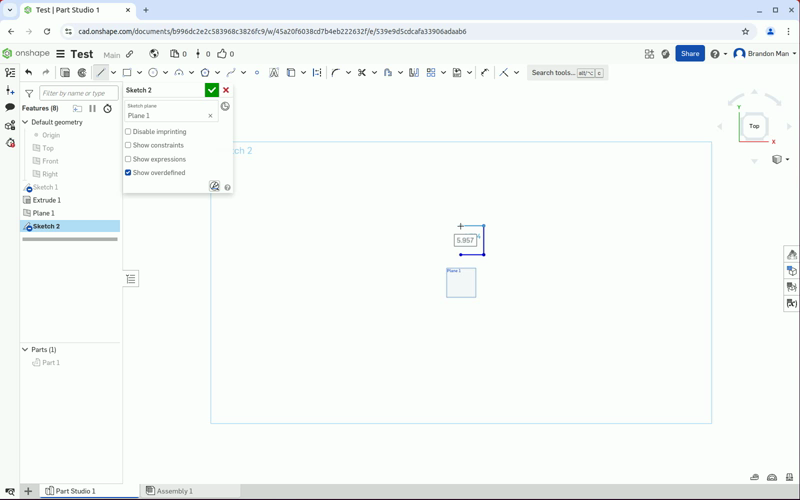
key_up(shift)
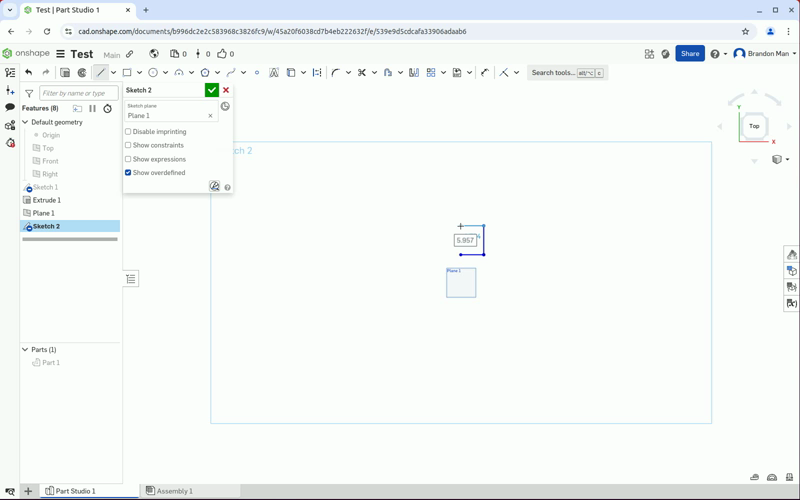
mouse_move(490, 225)
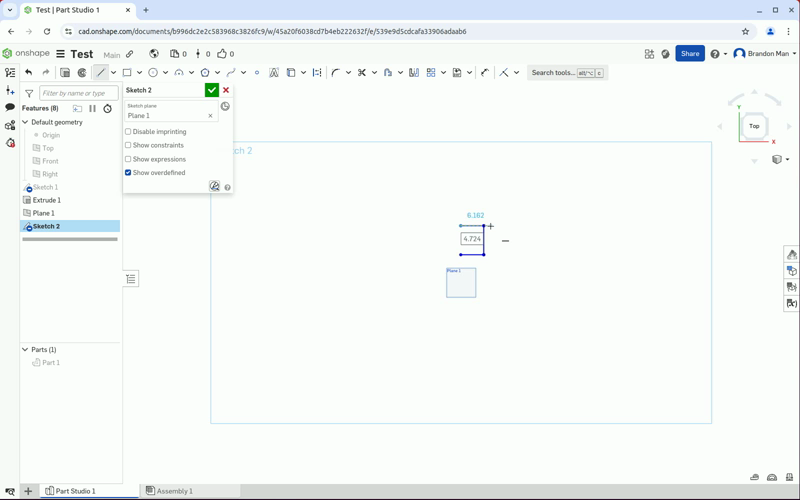
key_down(shift)
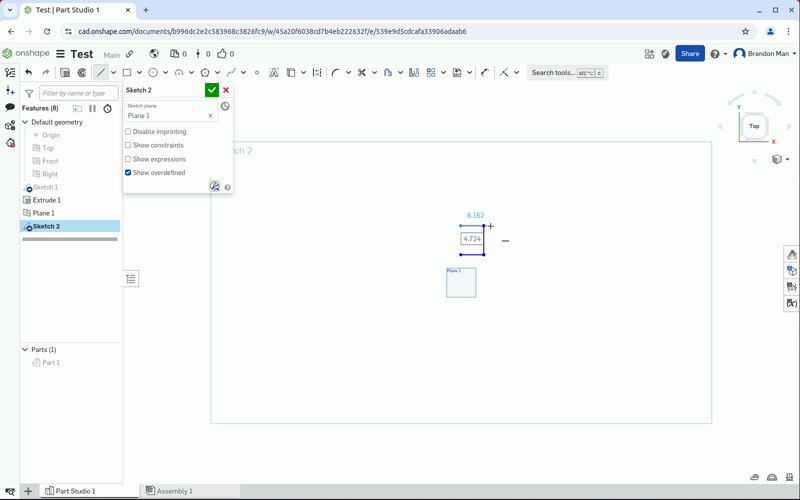
mouse_move(460, 254)
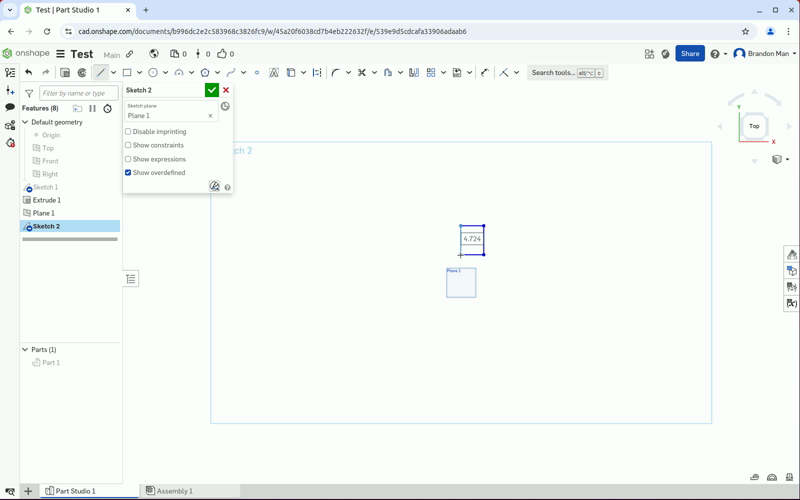
key_up(shift)
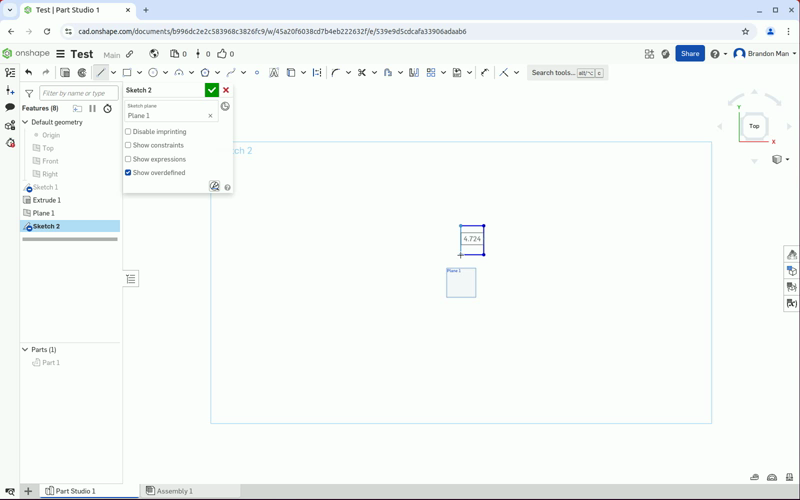
click(460, 254)
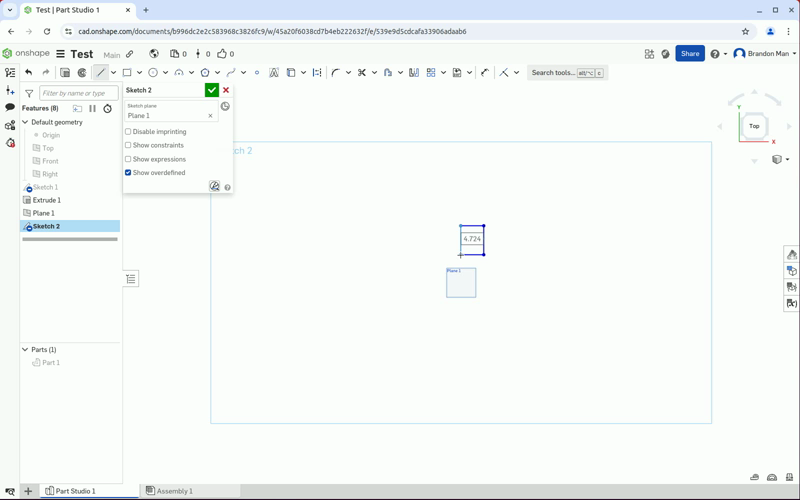
key(esc)
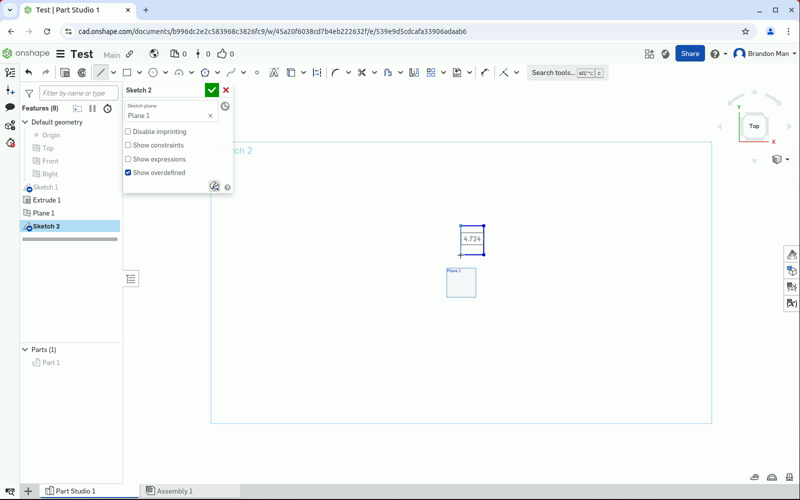
mouse_move(480, 251)
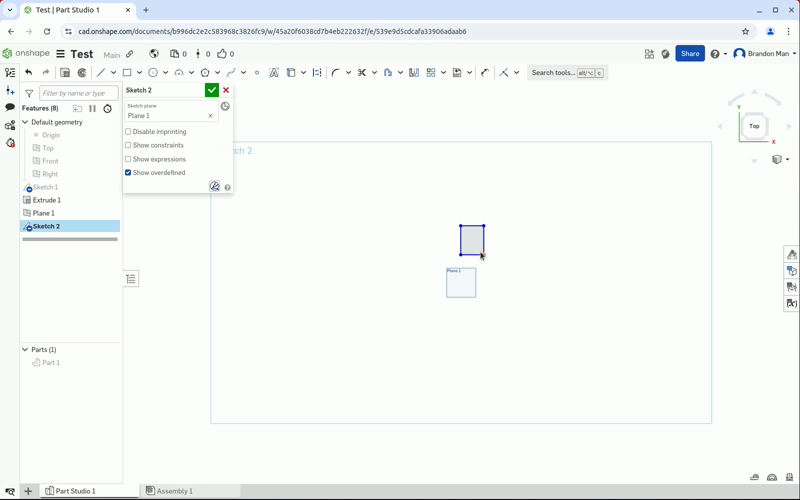
scroll(6)
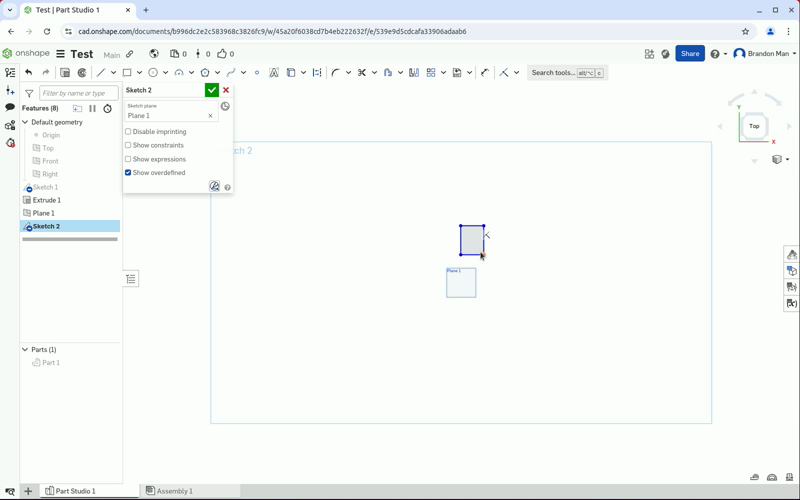
scroll(6)
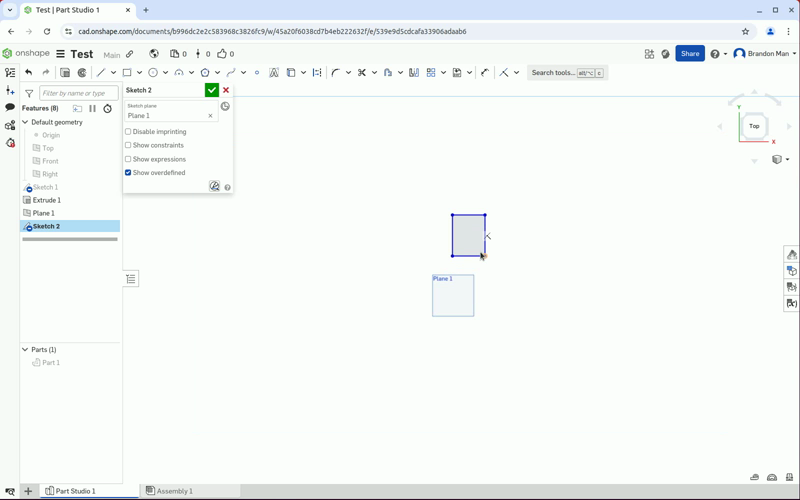
scroll(6)
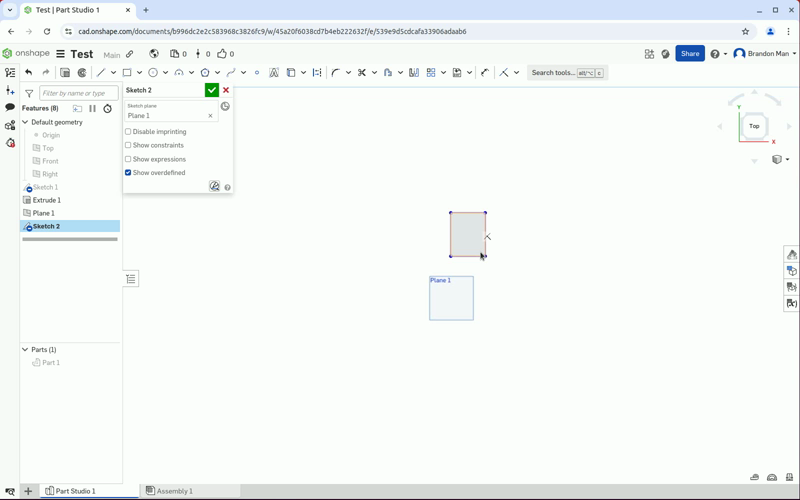
scroll(6)
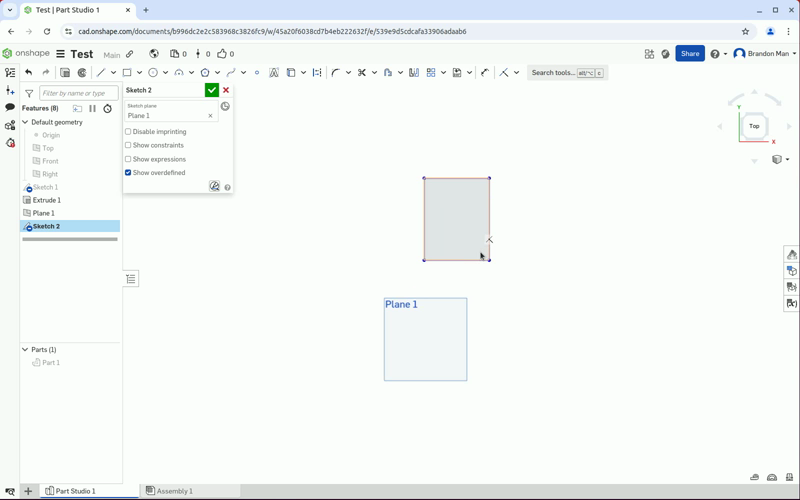
scroll(6)
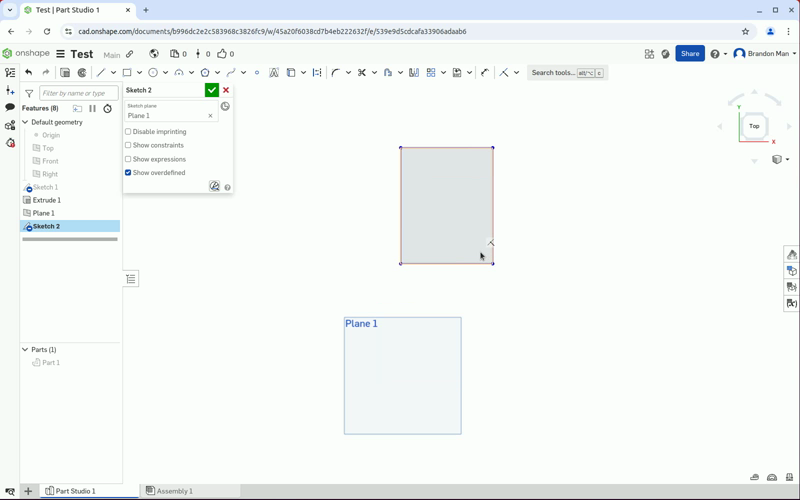
scroll(6)
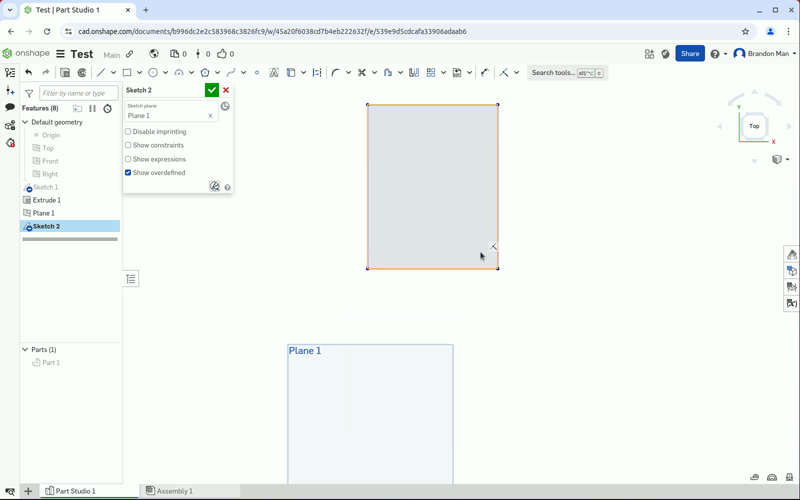
scroll(6)
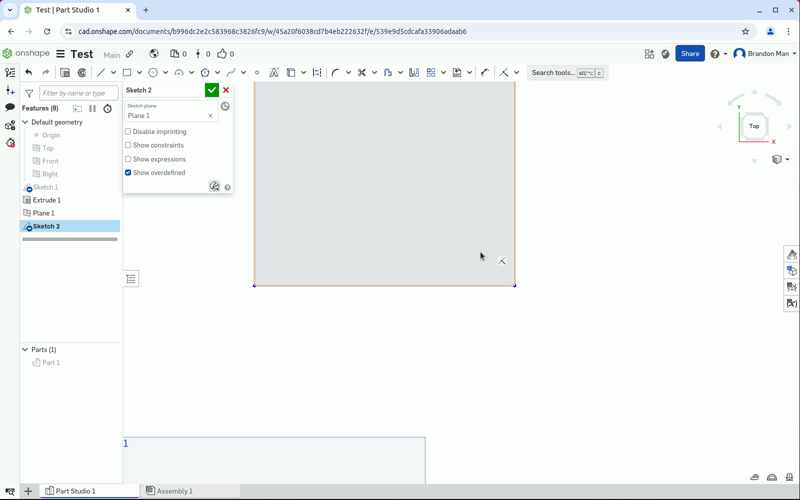
click(480, 251)
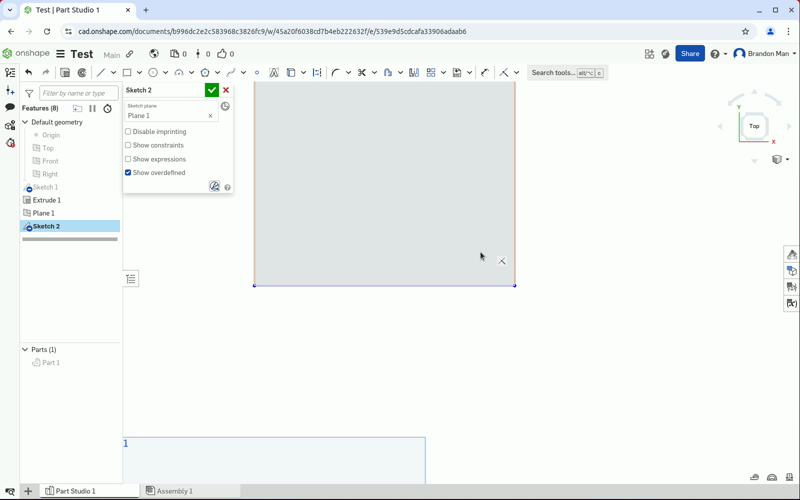
scroll(-6)
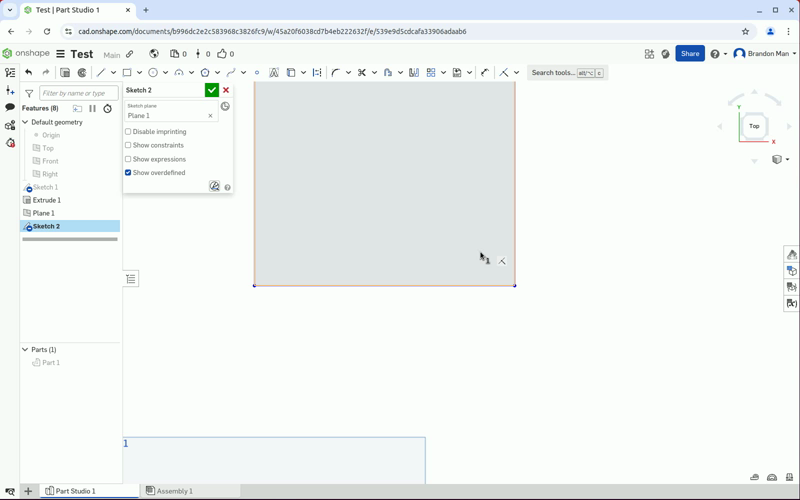
scroll(-6)
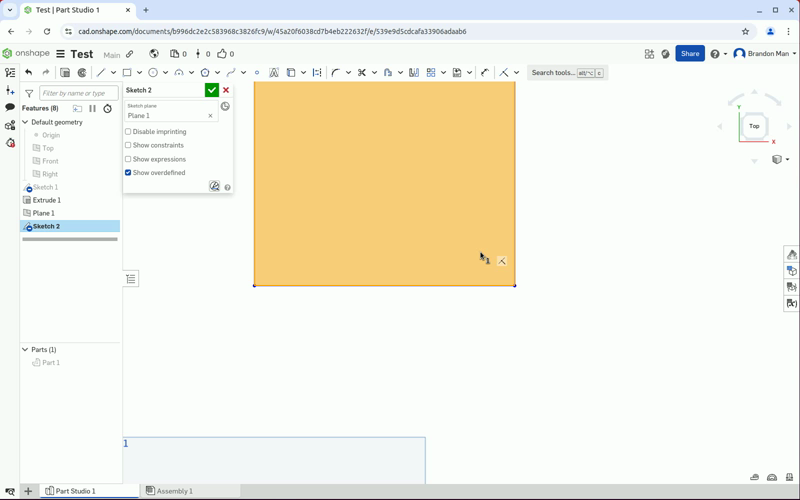
scroll(-6)
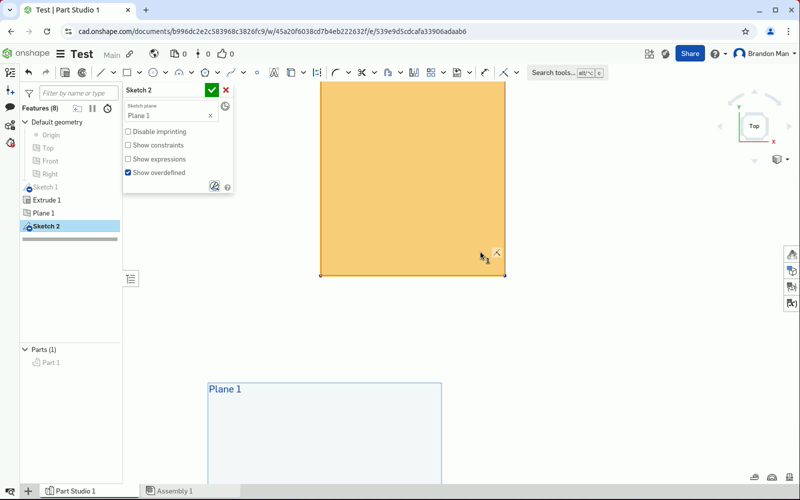
scroll(-6)
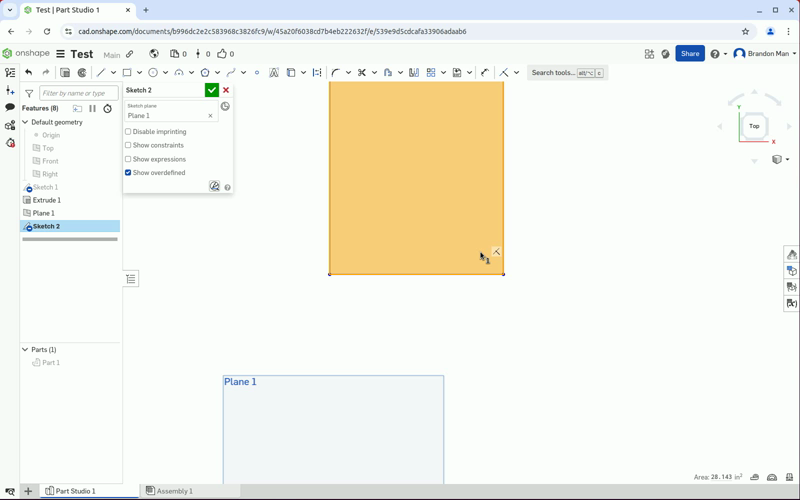
scroll(-6)
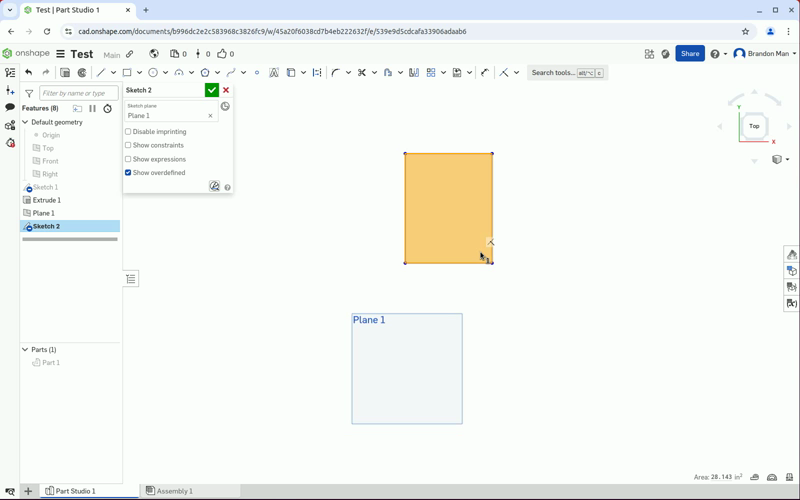
scroll(-6)
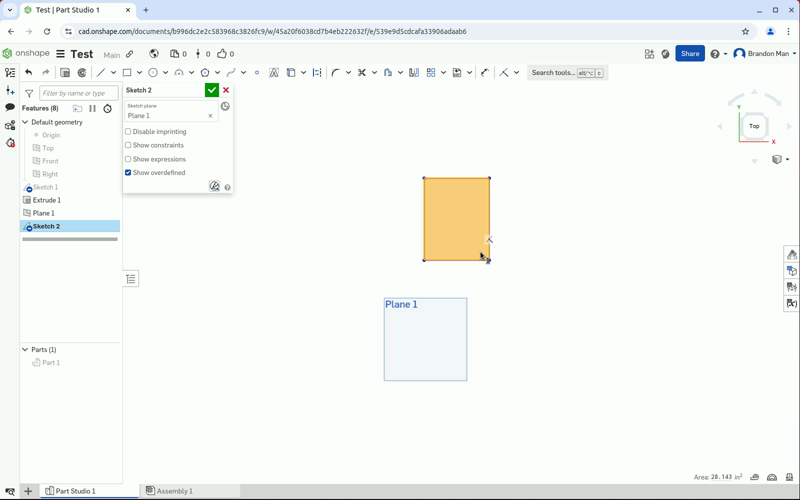
scroll(-6)
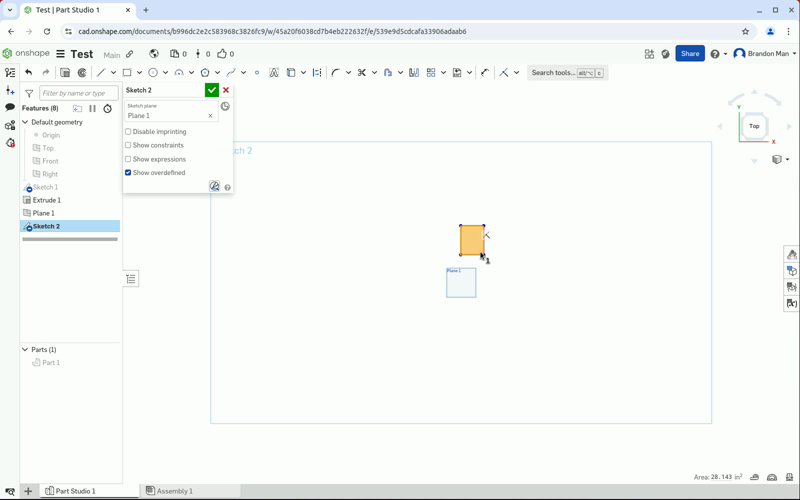
mouse_move(73, 352)
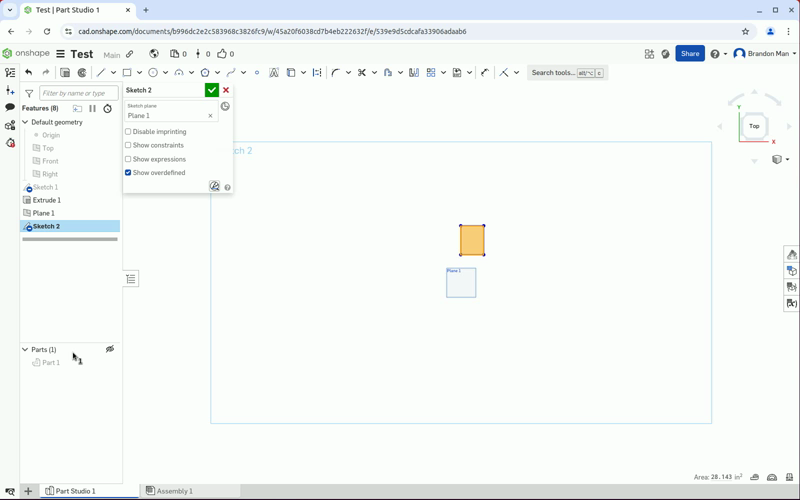
key(shift+y)
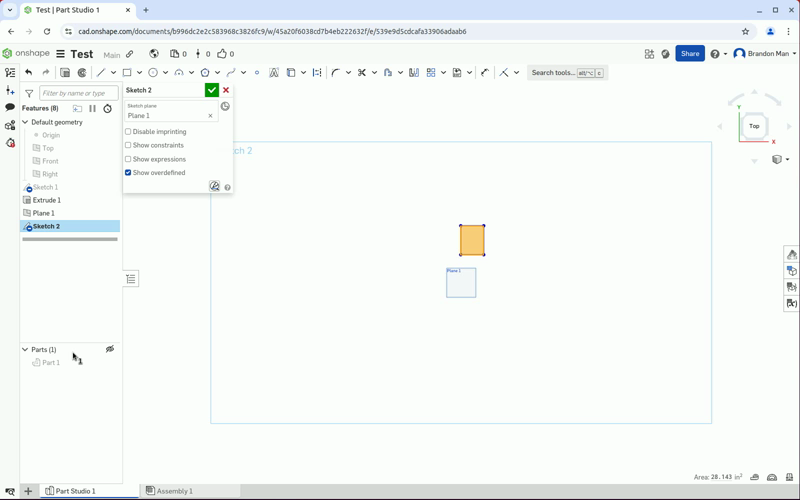
key(shift+e)
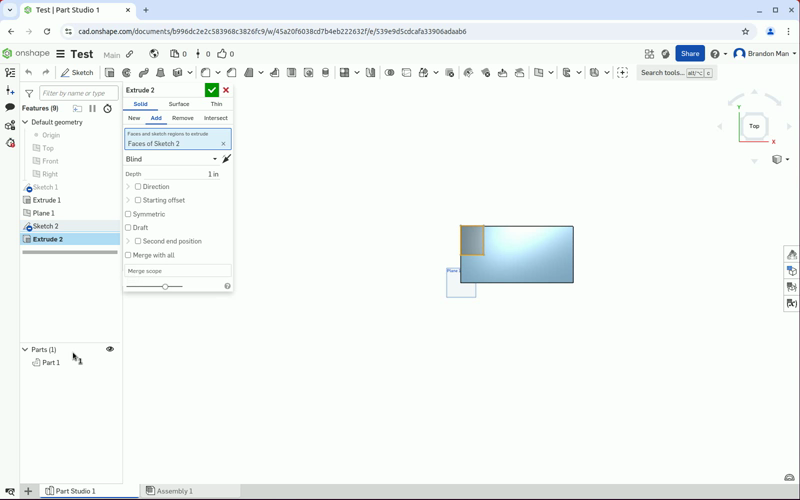
mouse_move(143, 106)
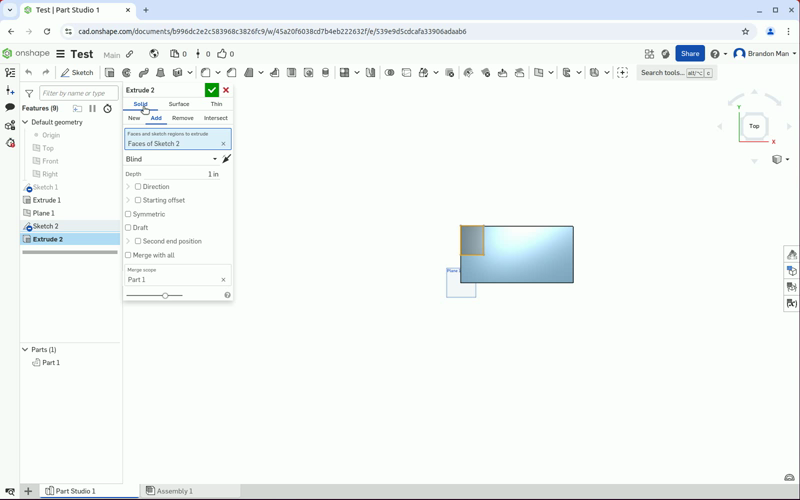
click(143, 106)
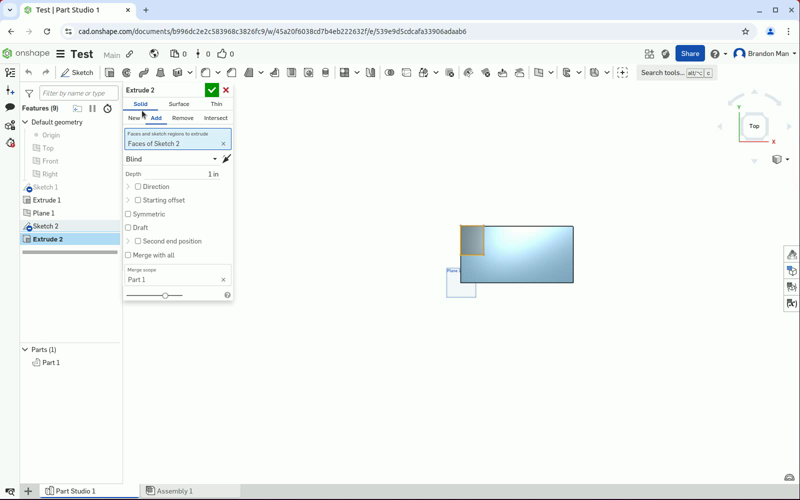
mouse_move(137, 120)
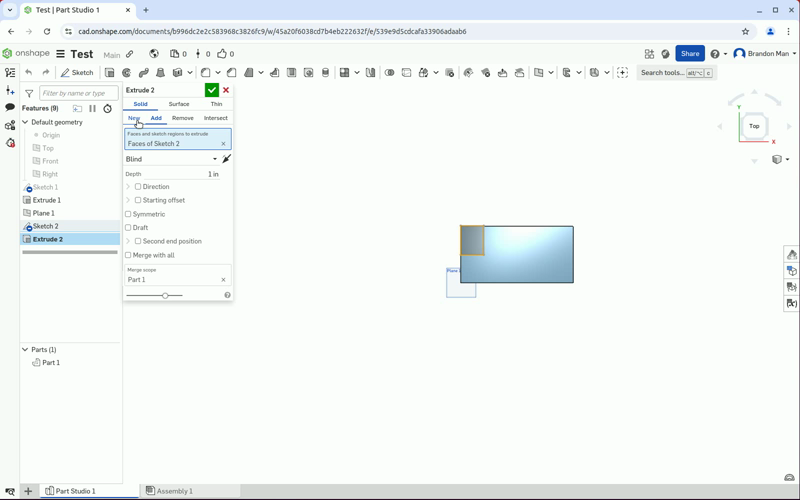
click(137, 120)
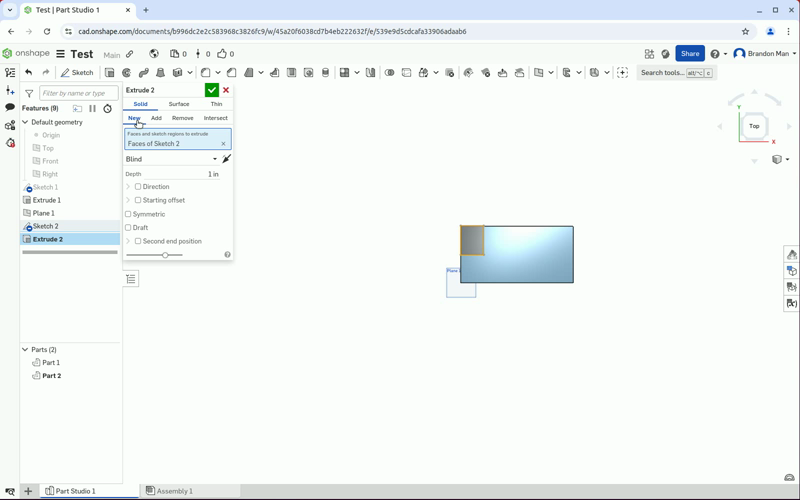
key(tab, 4)
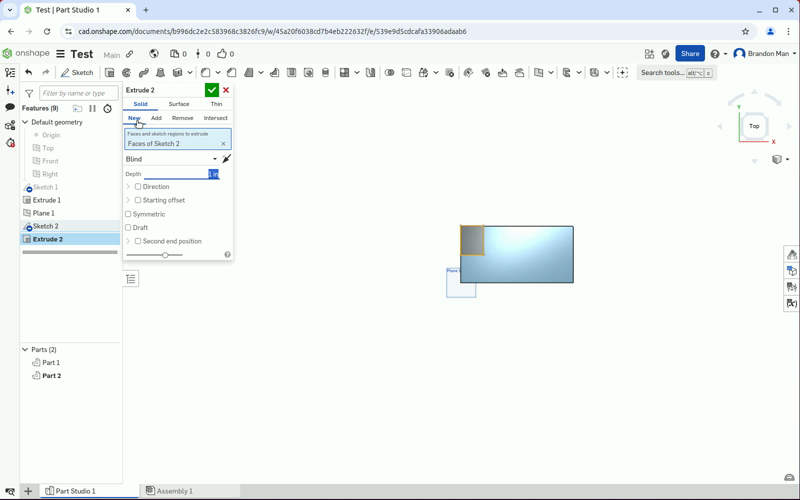
text(8.184)
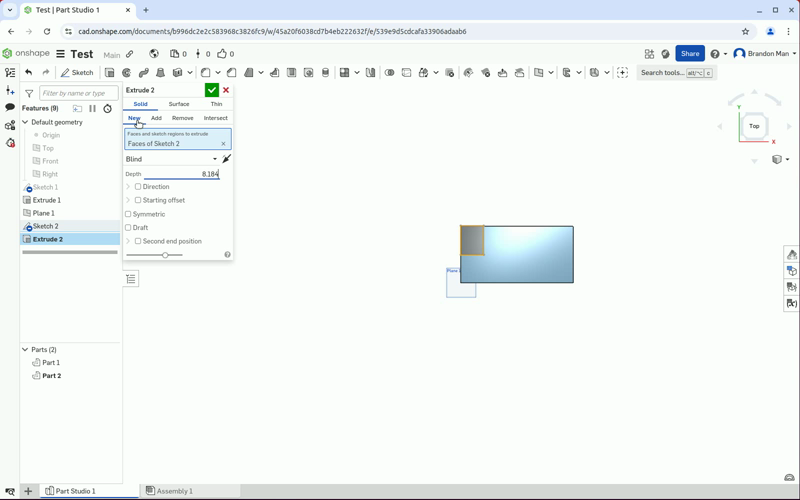
key(enter)
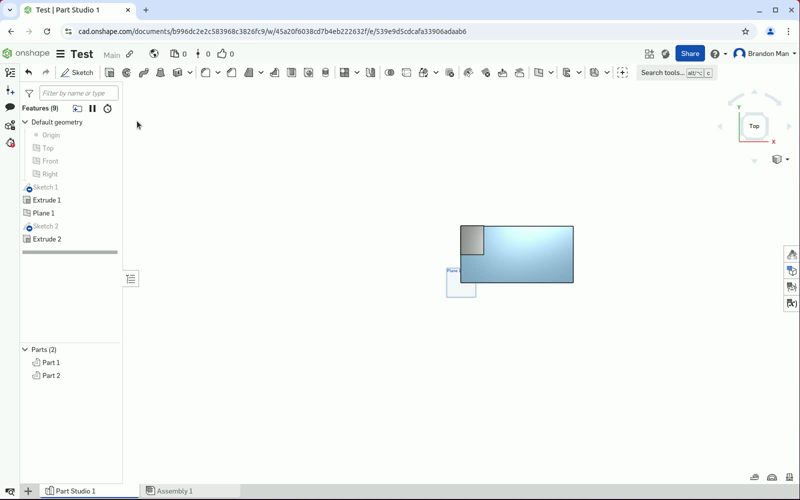
key(shift+h)
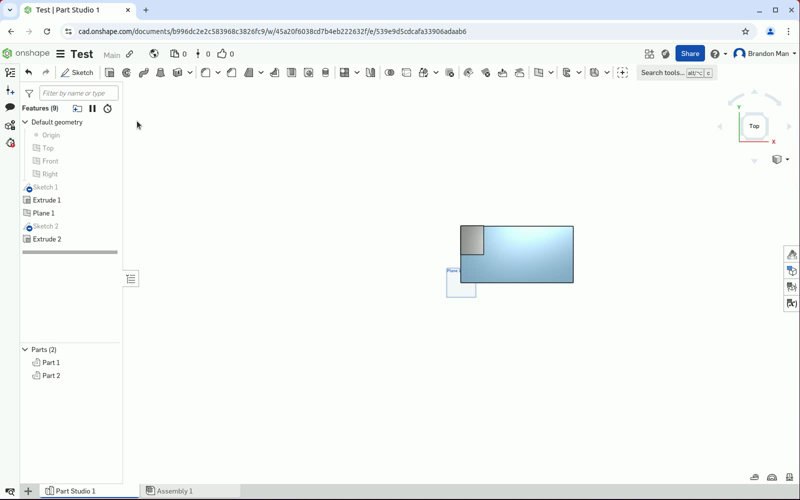
key(shift+h)
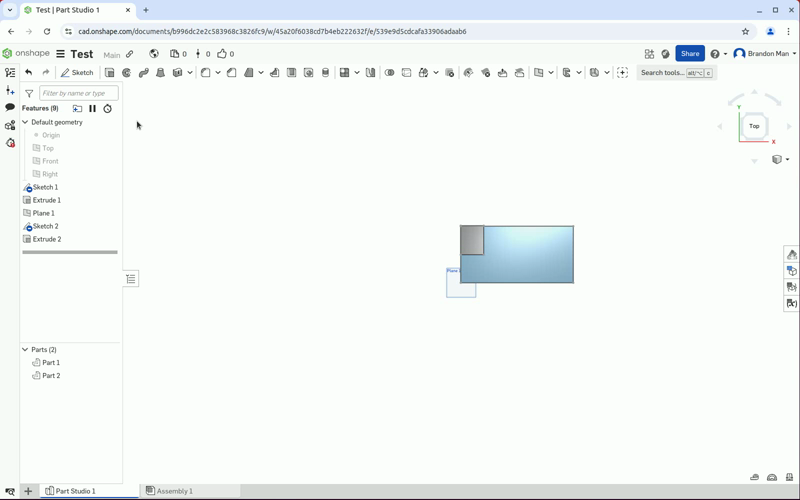
key(shift+7)
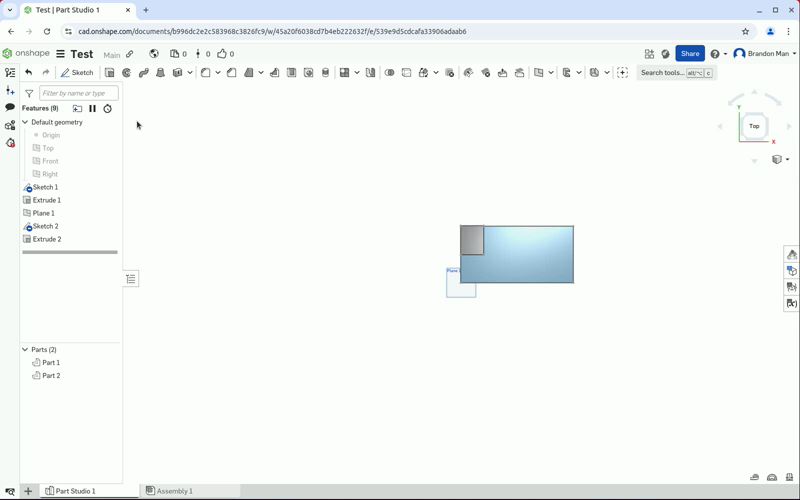
key(up, 3)
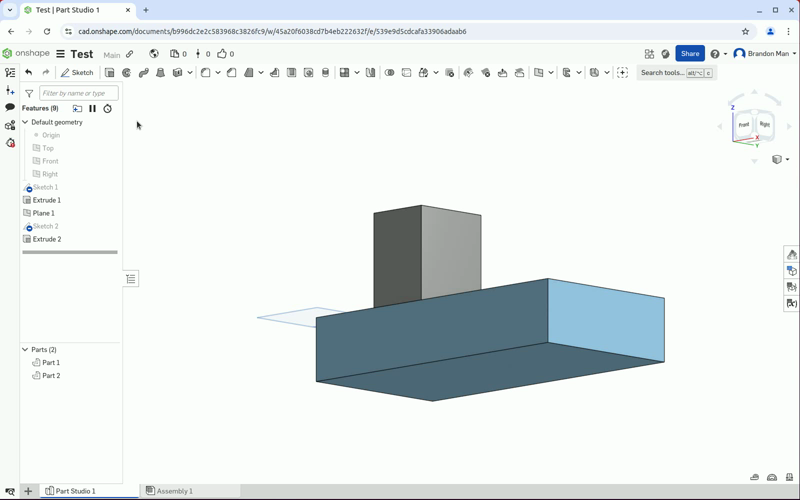
key(left, 3)
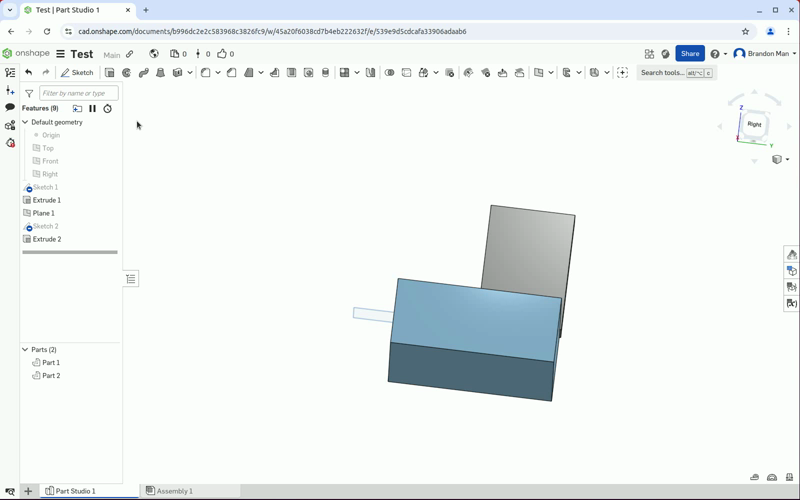
key(right, 3)
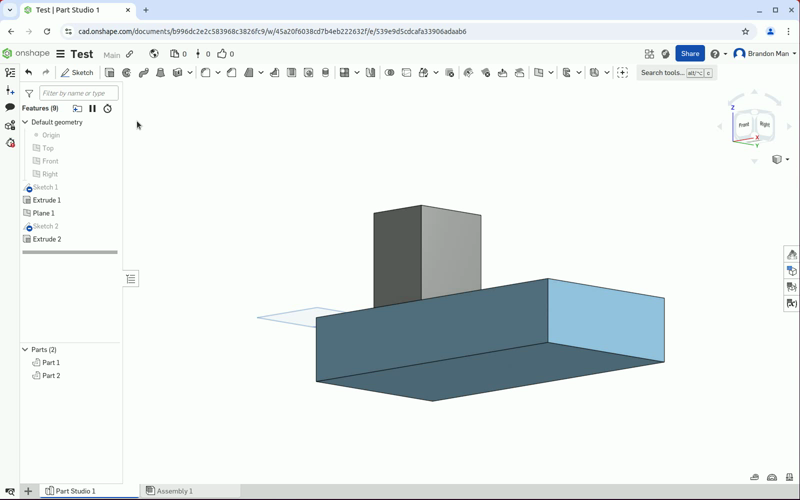
key(down, 3)
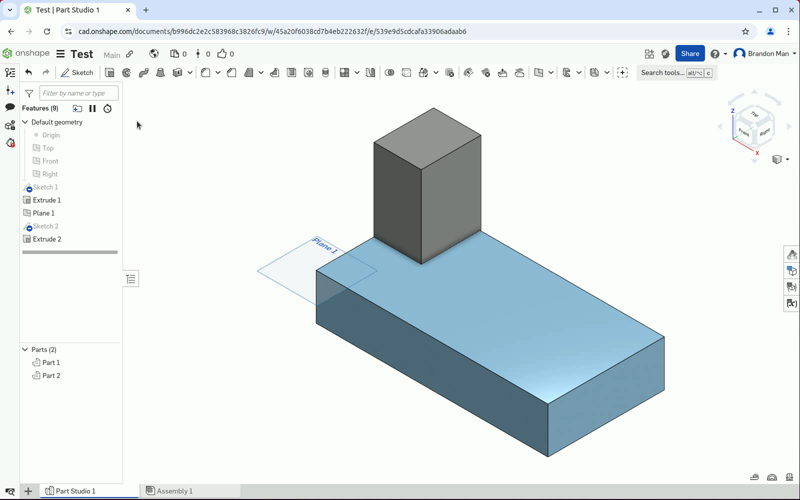
mouse_move(73, 189)
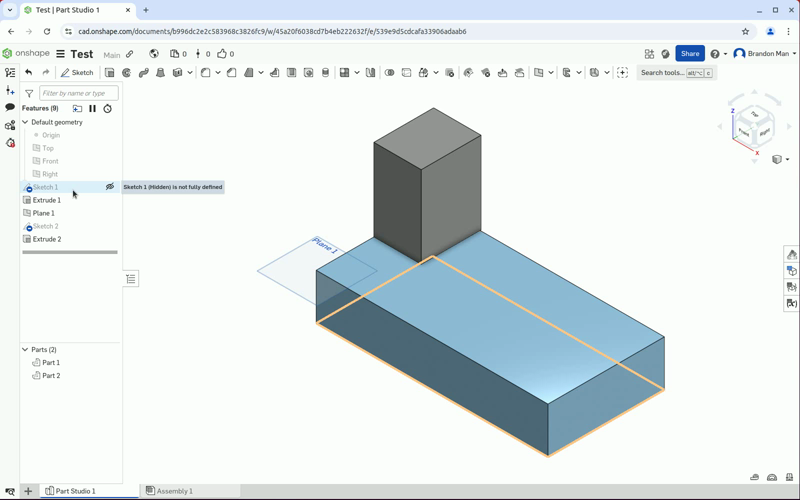
click(73, 189)